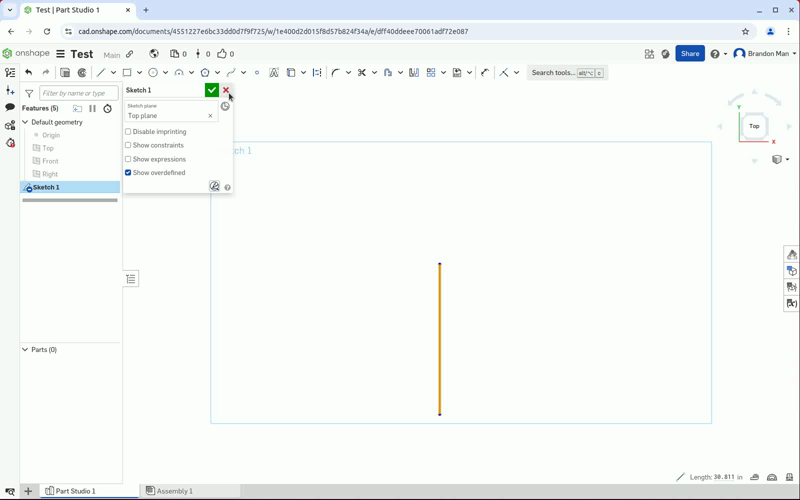
key(shift+h)
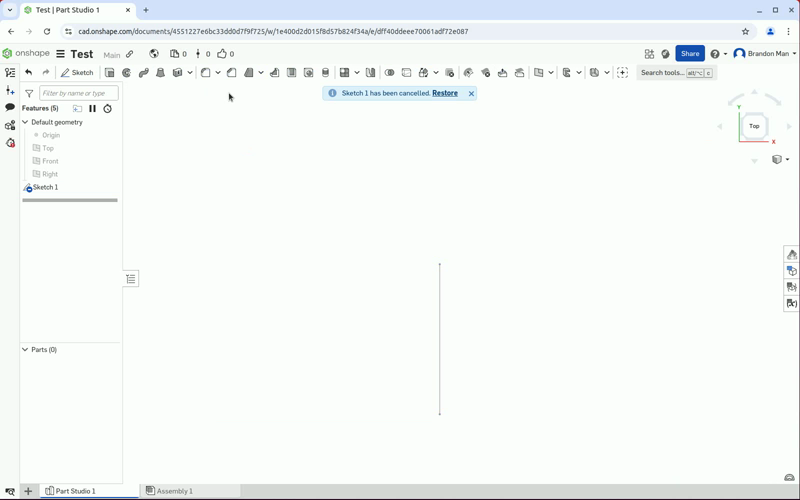
key(shift+s)
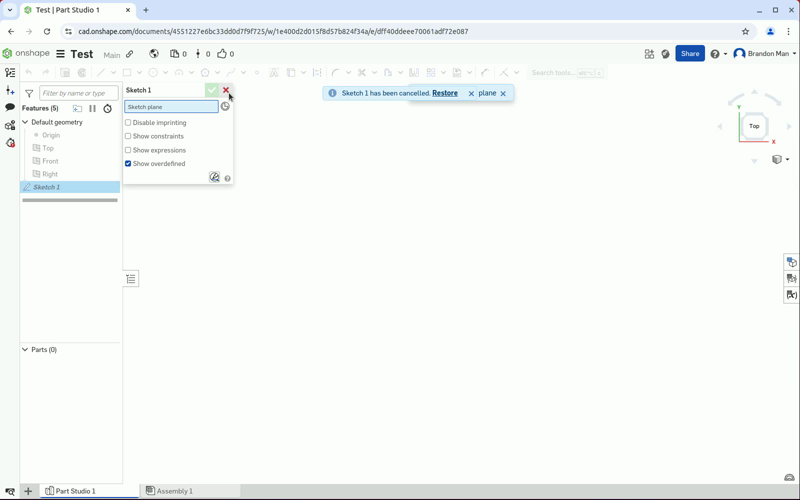
mouse_move(73, 150)
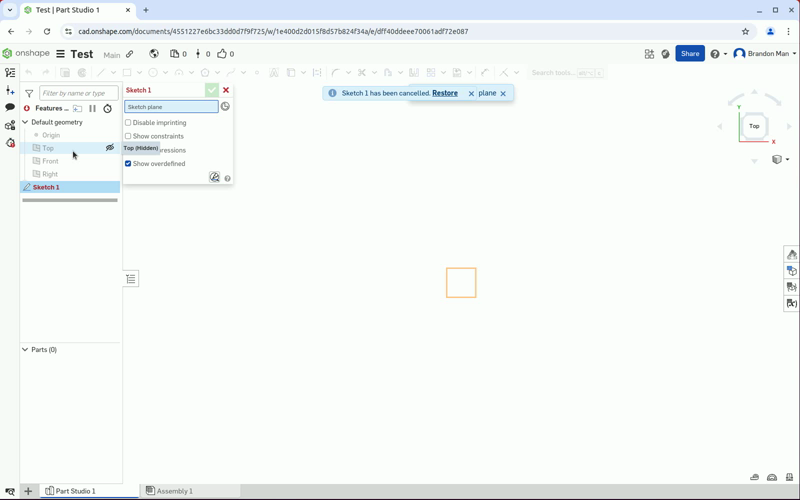
click(73, 150)
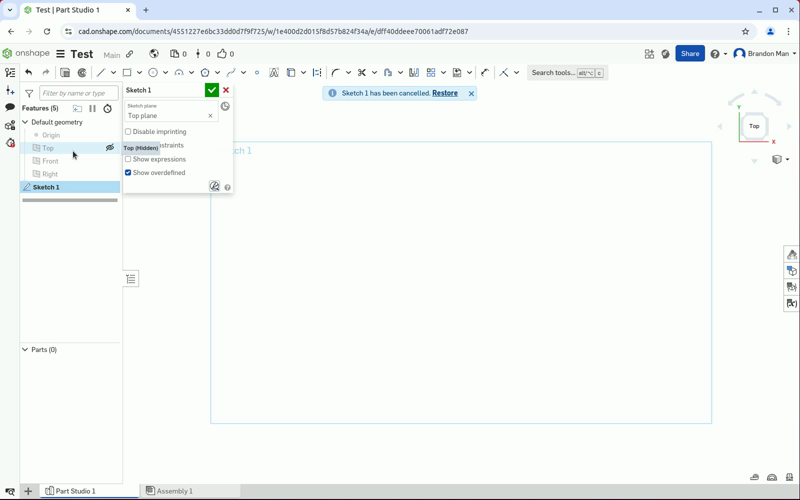
mouse_move(73, 352)
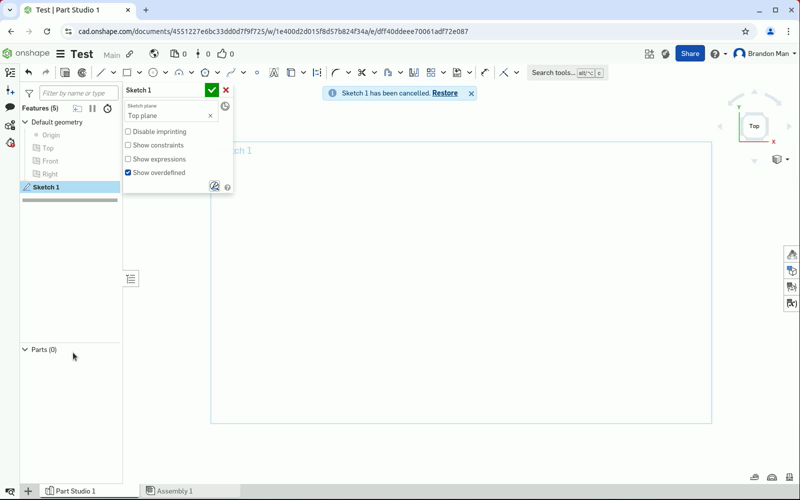
key(y)
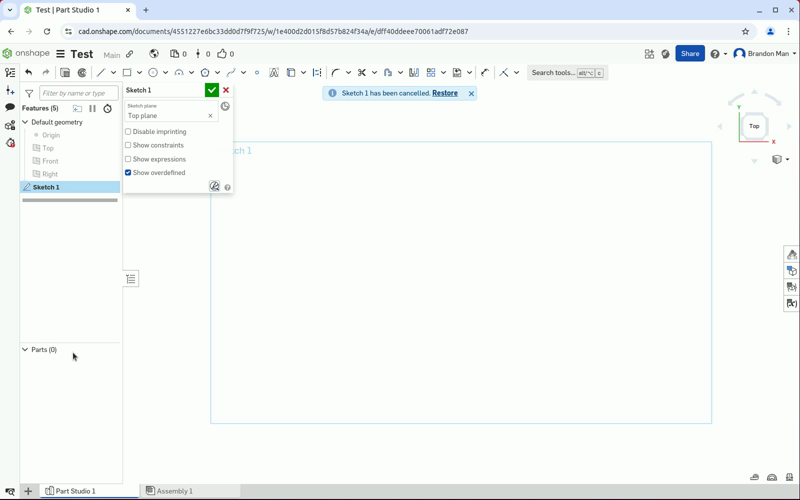
key(c)
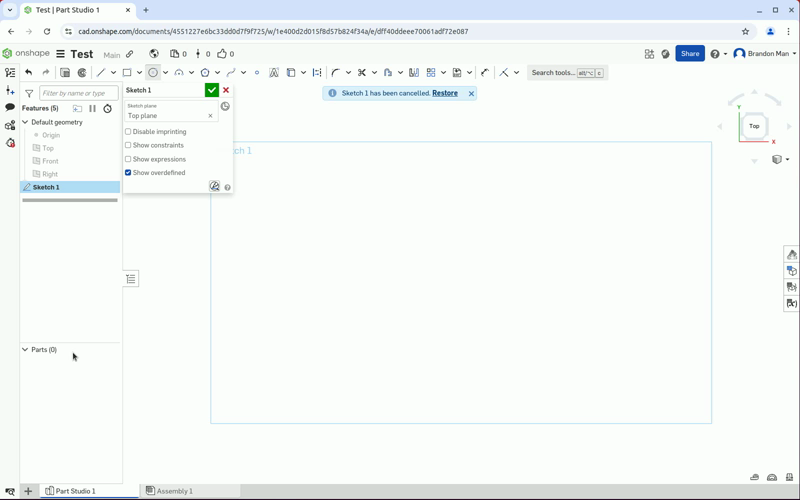
key_down(shift)
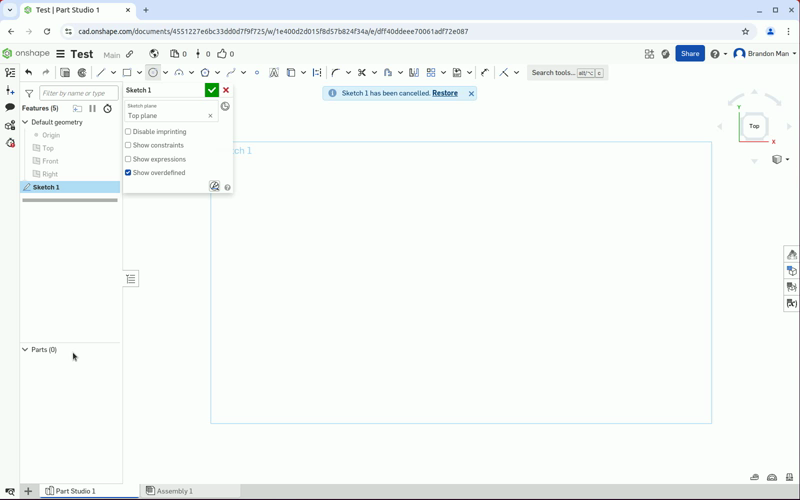
mouse_move(461, 282)
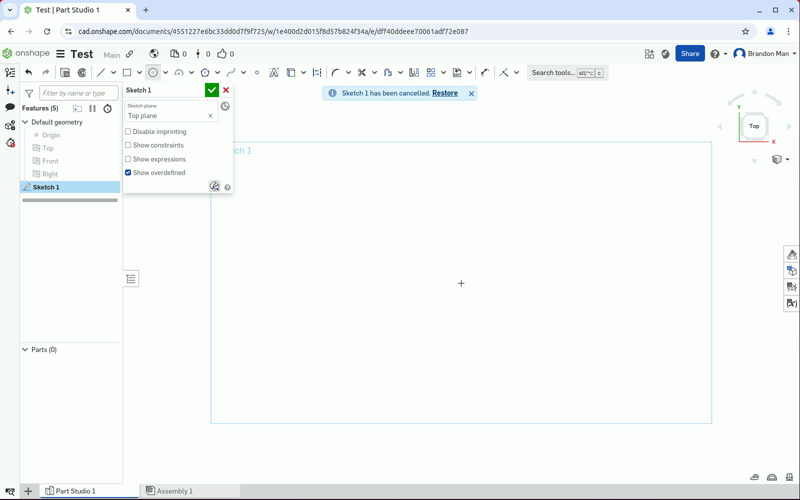
click(461, 282)
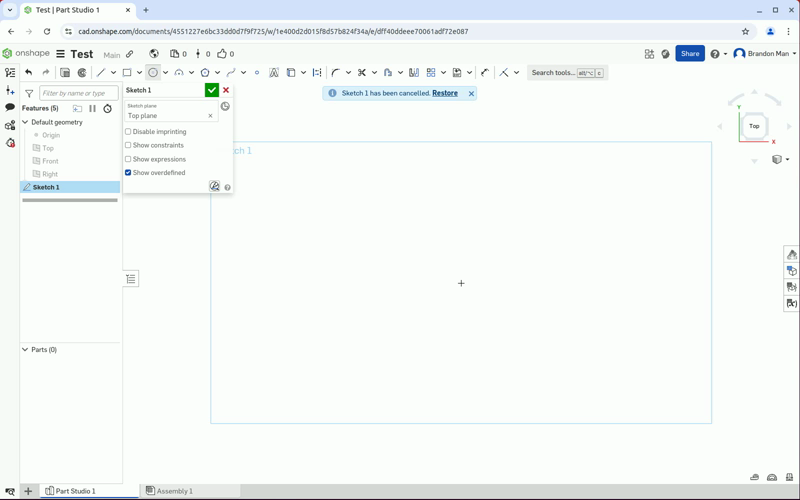
key_up(shift)
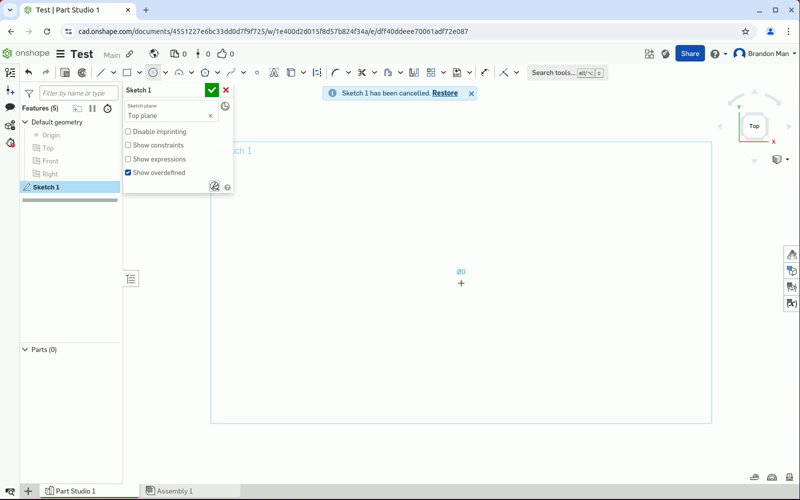
mouse_move(480, 282)
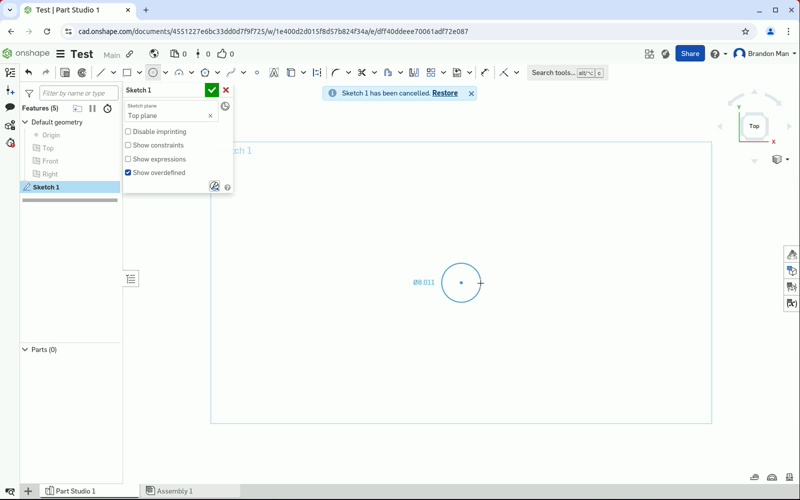
click(480, 282)
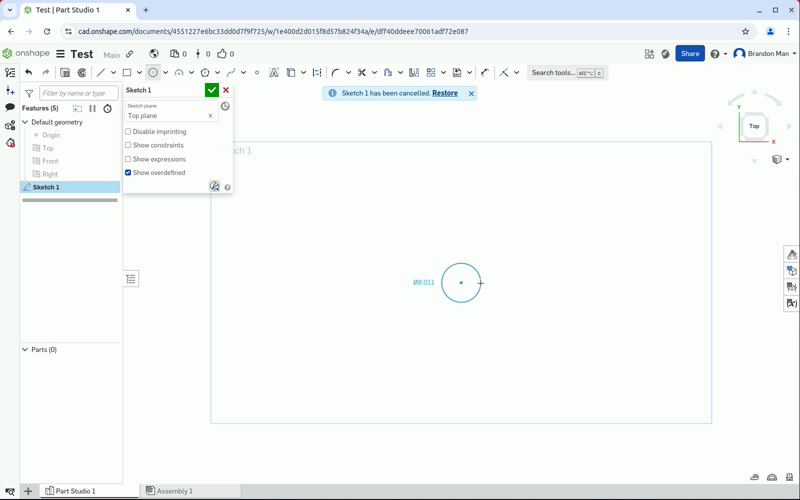
key(esc)
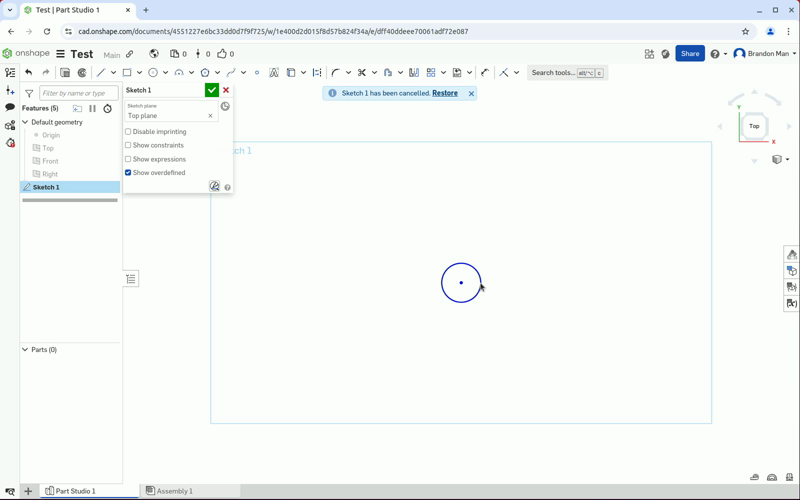
mouse_move(462, 272)
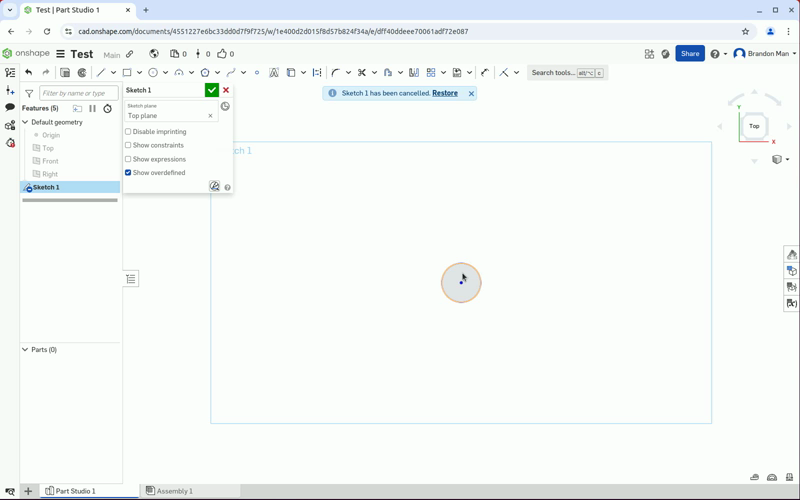
scroll(6)
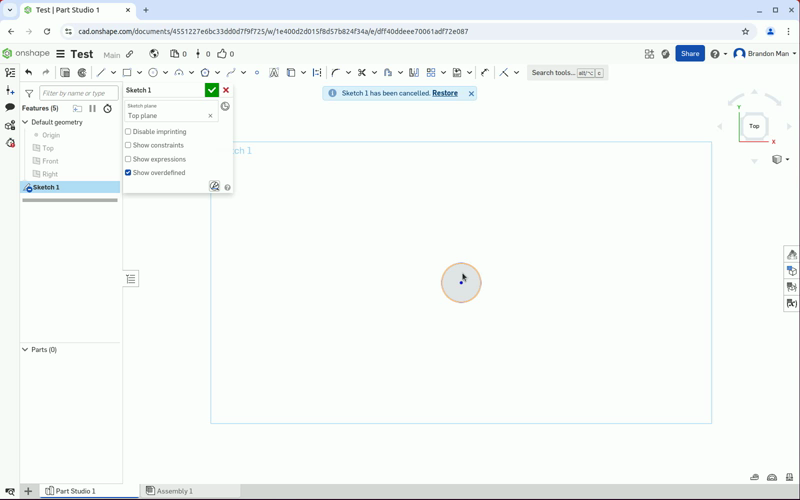
scroll(6)
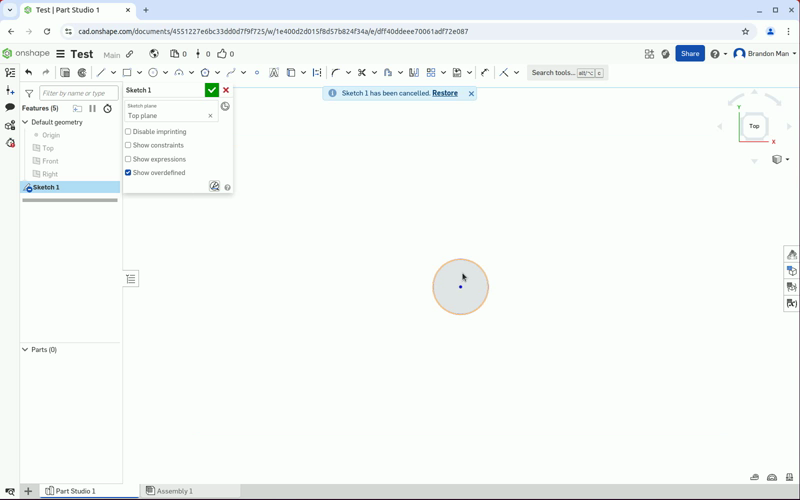
scroll(6)
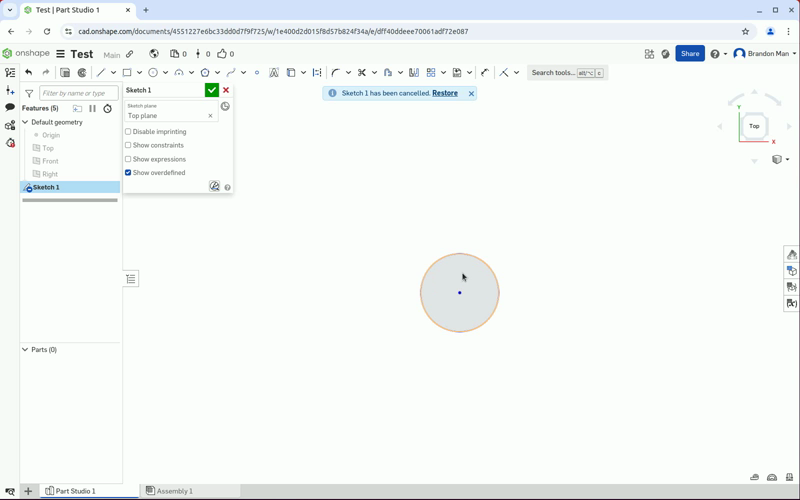
scroll(6)
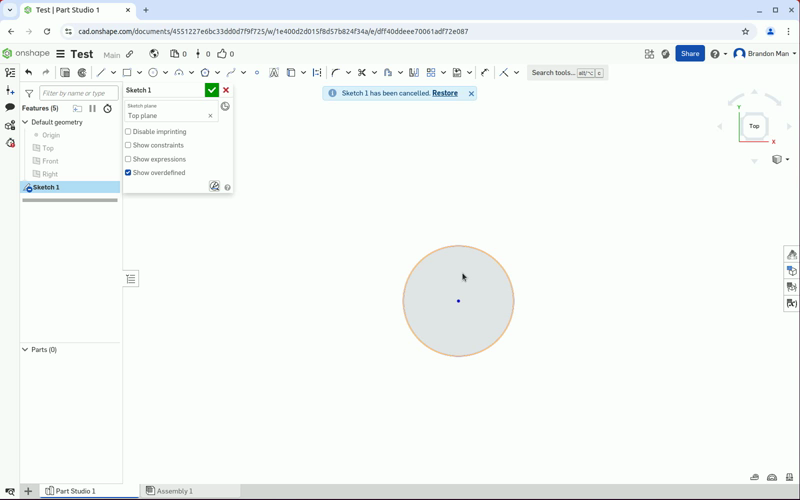
scroll(6)
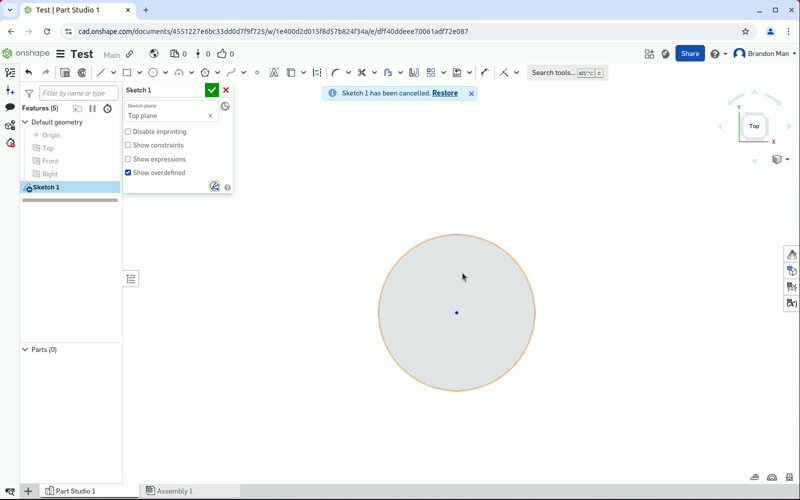
scroll(6)
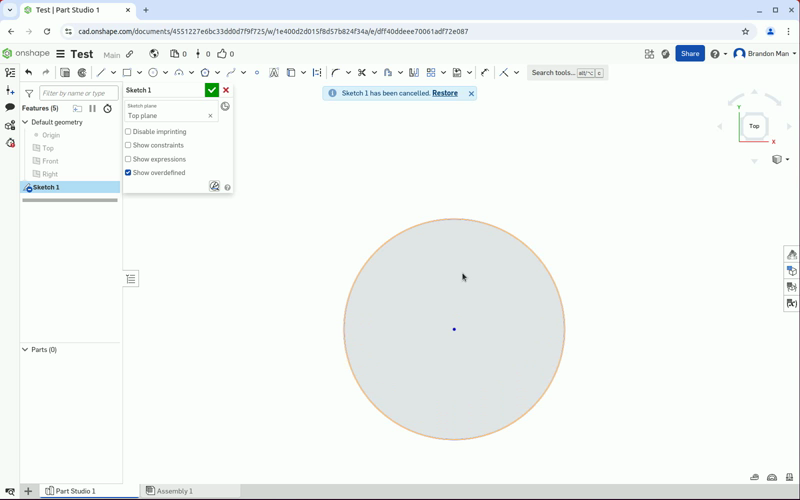
scroll(6)
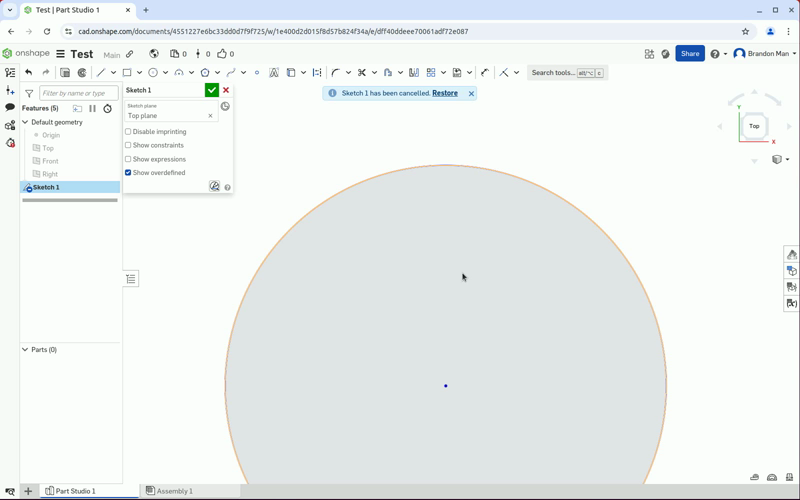
click(462, 272)
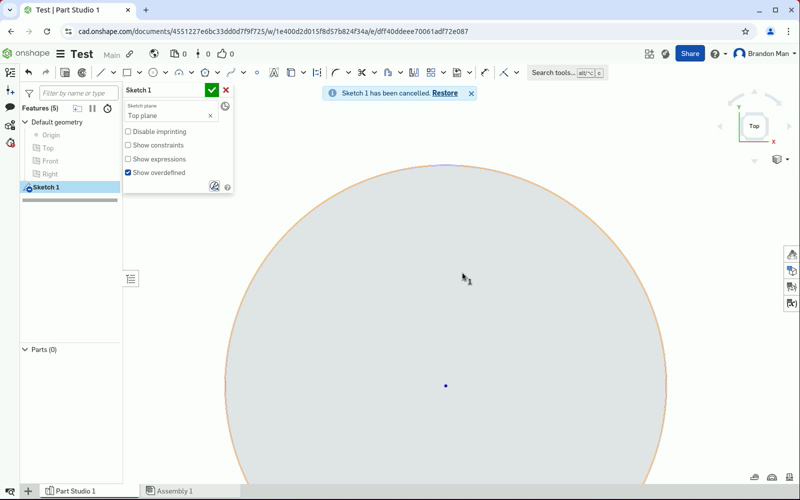
scroll(-6)
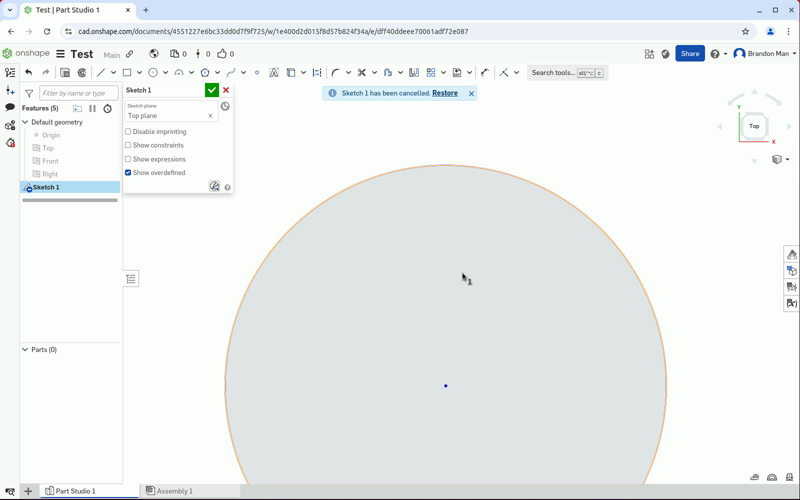
scroll(-6)
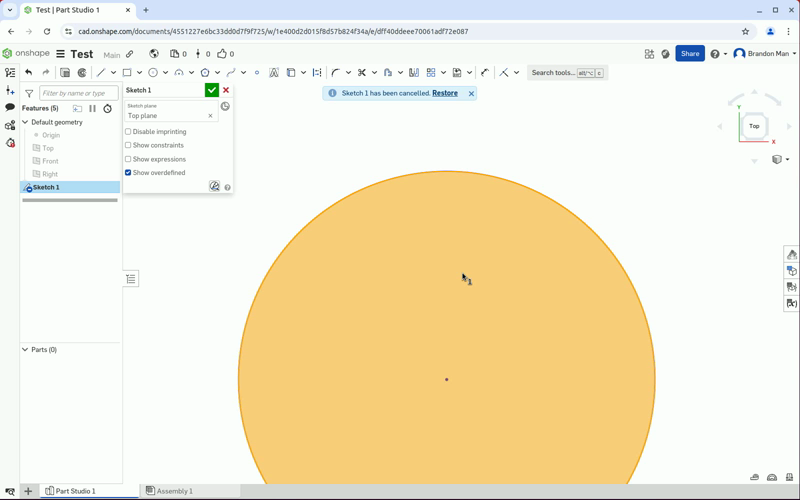
scroll(-6)
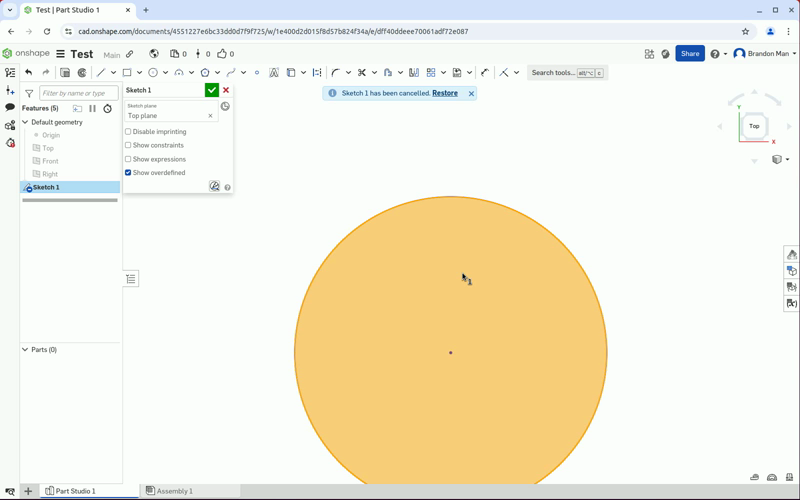
scroll(-6)
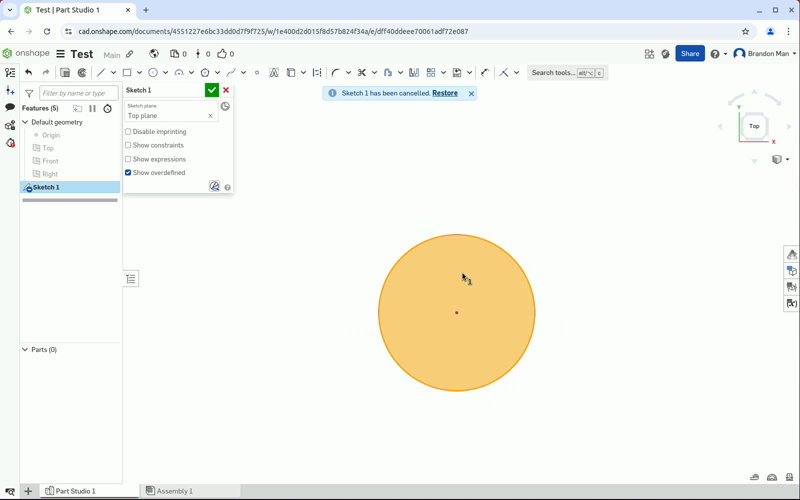
scroll(-6)
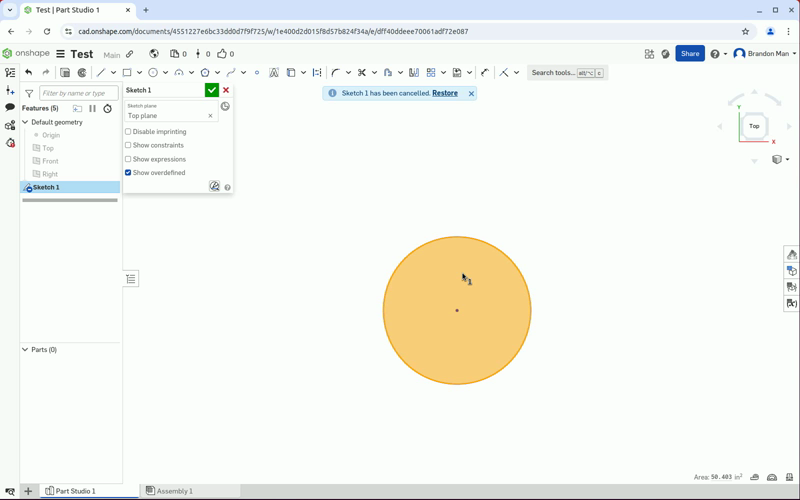
scroll(-6)
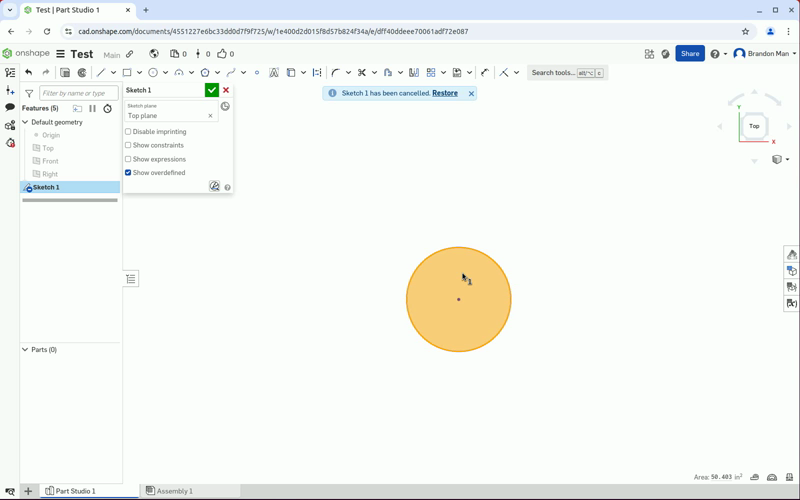
scroll(-6)
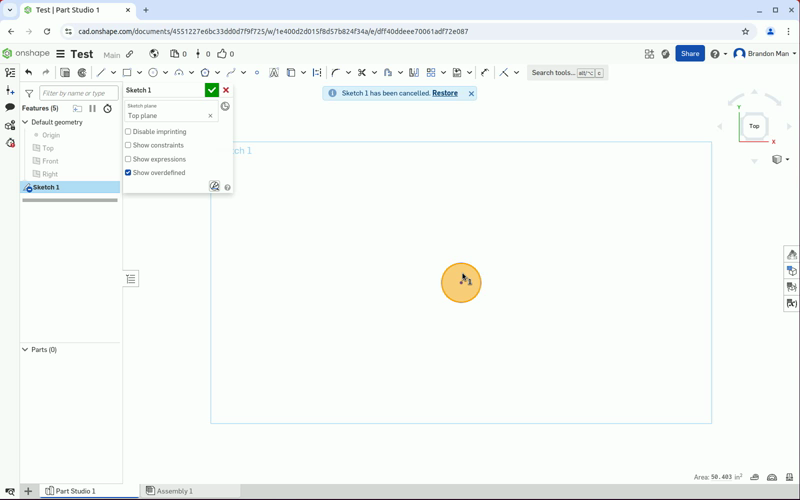
mouse_move(73, 352)
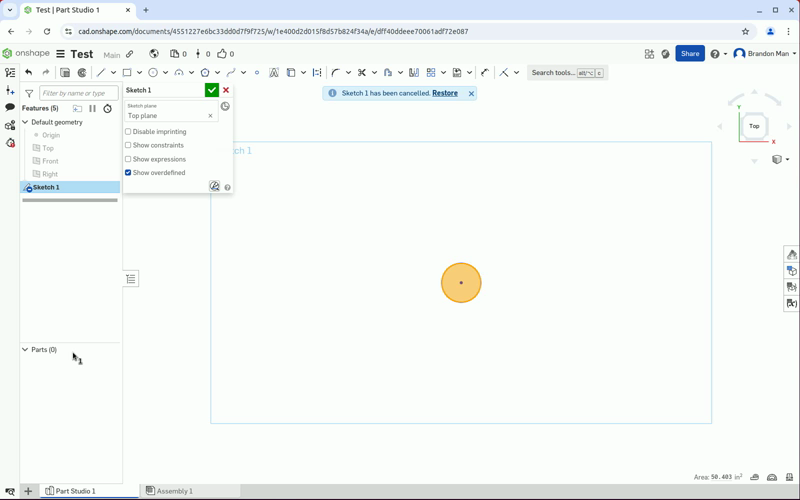
key(shift+y)
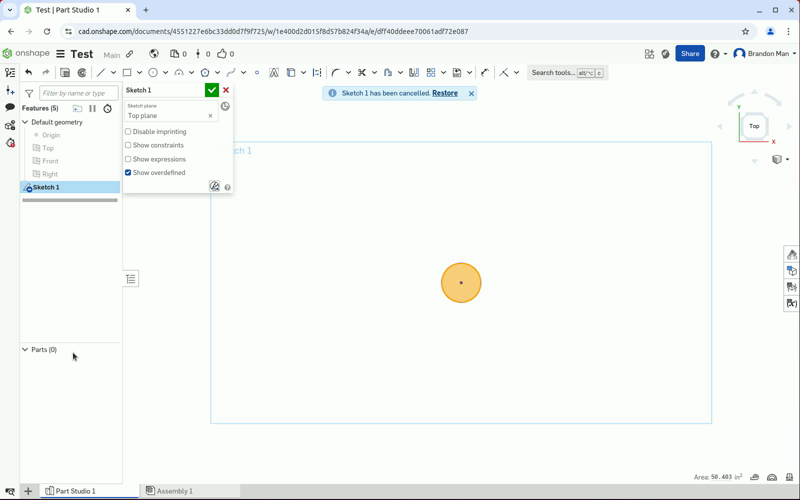
key(shift+e)
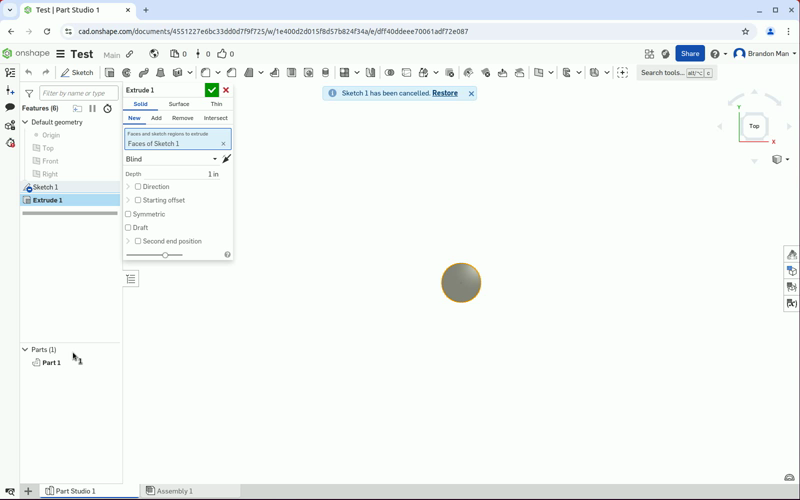
mouse_move(143, 106)
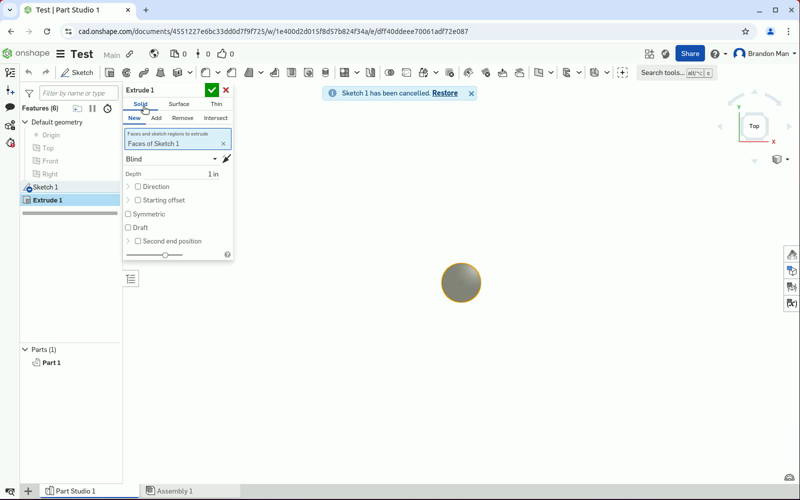
click(143, 106)
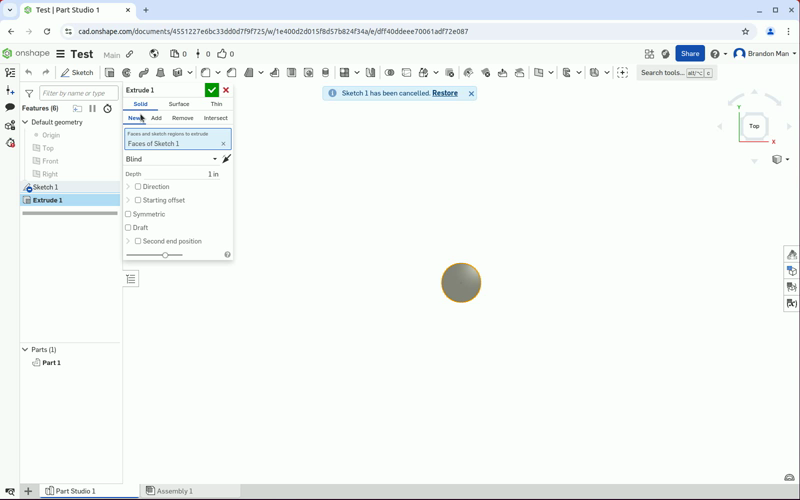
mouse_move(137, 120)
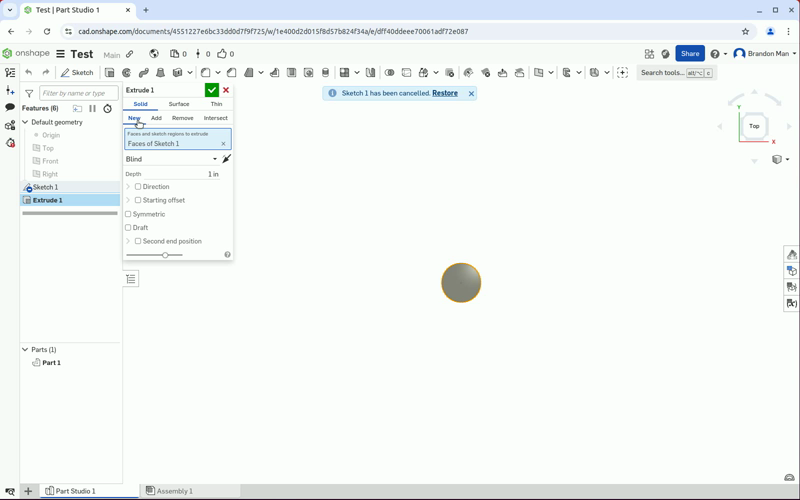
click(137, 120)
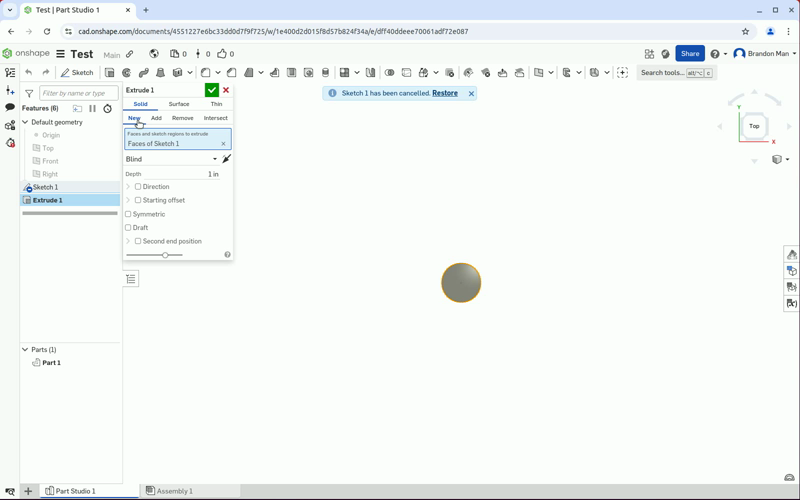
key(tab, 4)
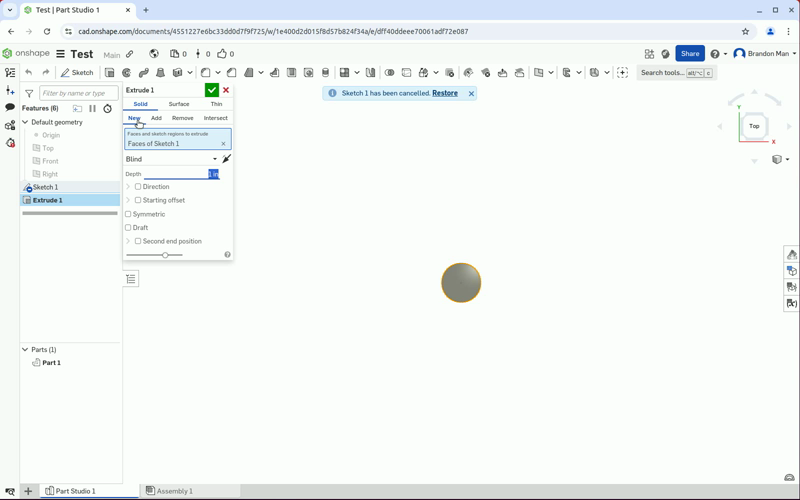
text(23.108)
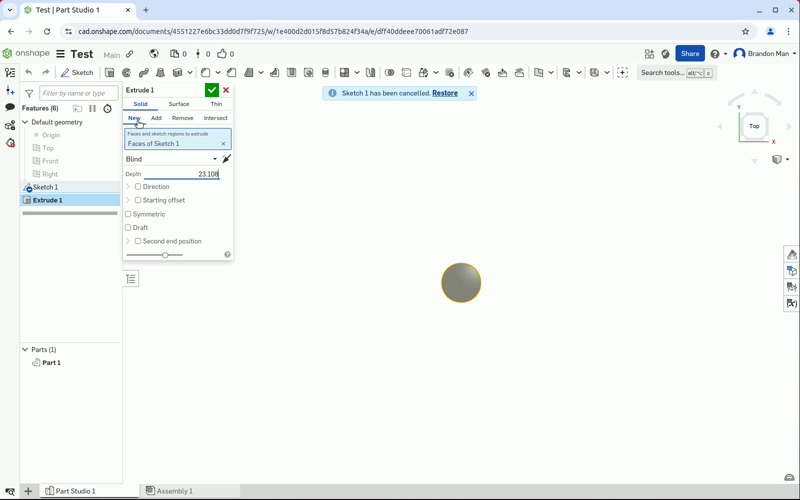
key(enter)
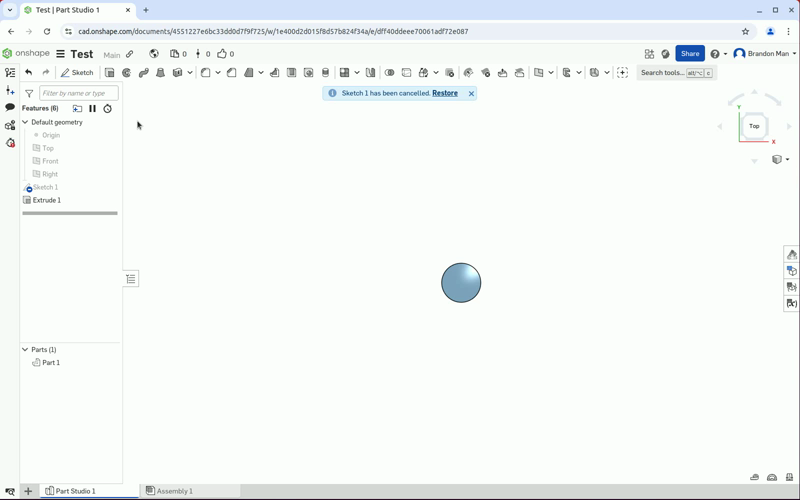
key(shift+h)
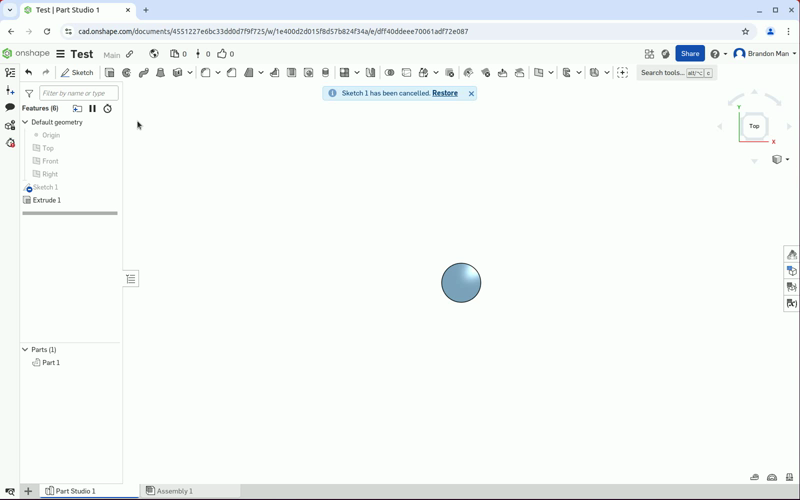
key(shift+h)
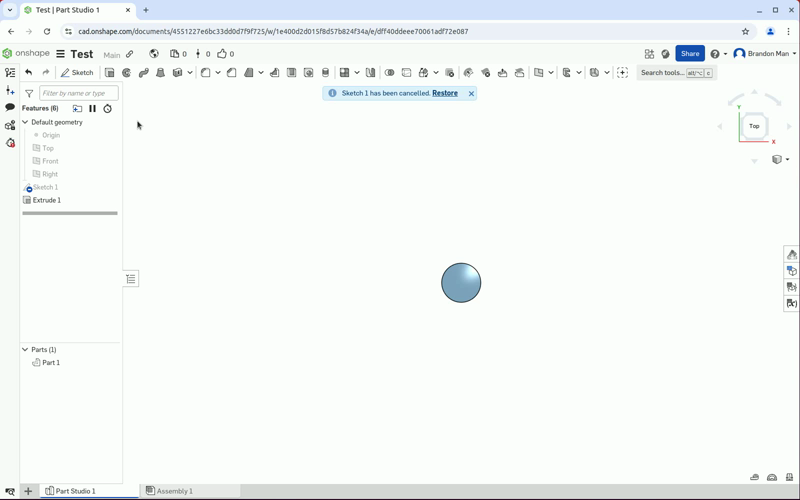
mouse_move(73, 189)
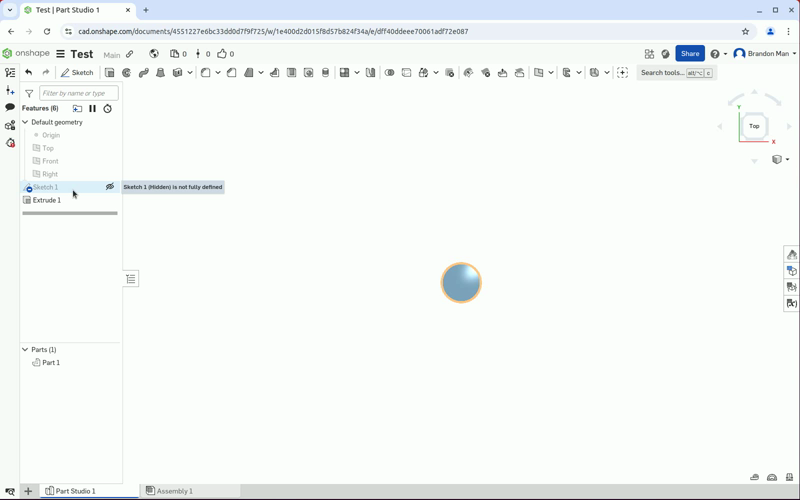
click(73, 189)
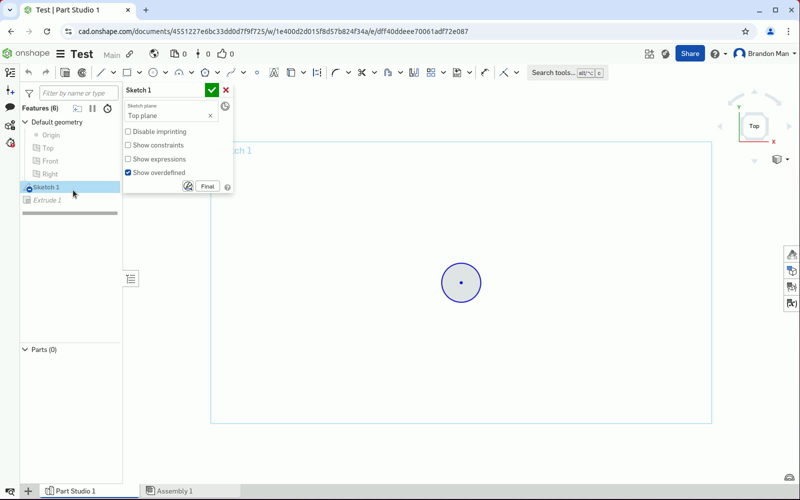
mouse_move(229, 92)
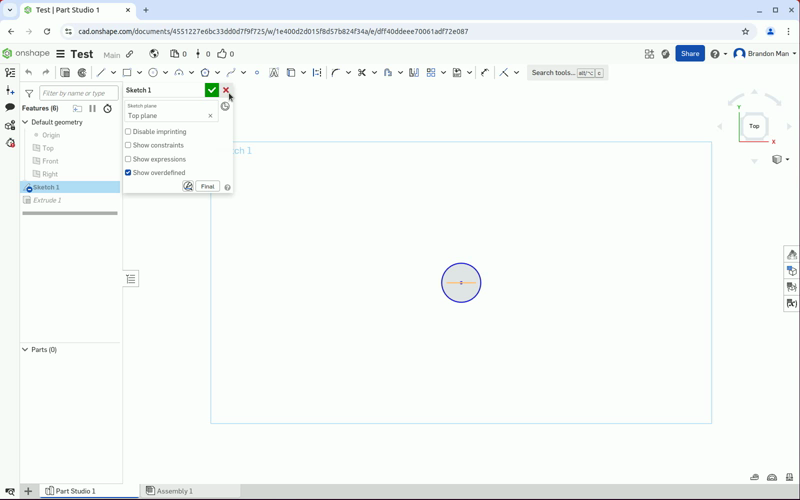
click(229, 92)
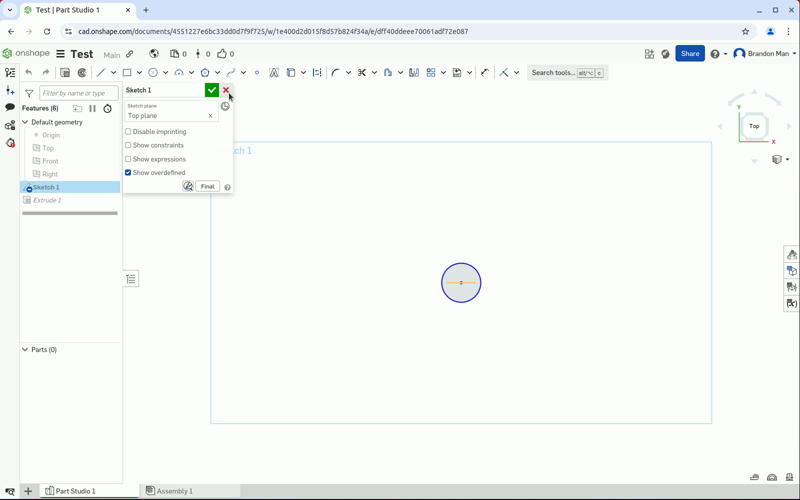
key(shift+s)
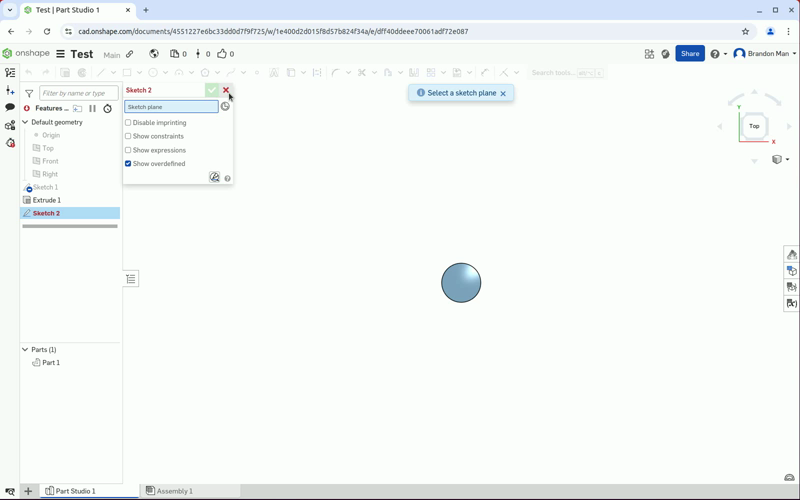
mouse_move(73, 150)
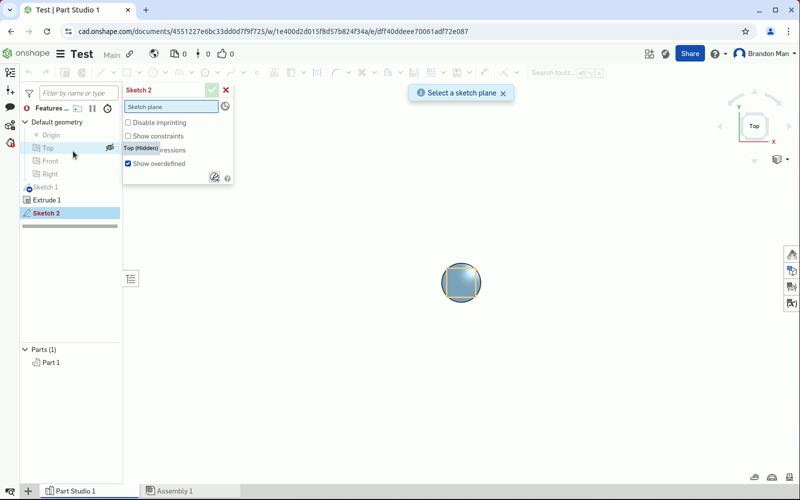
click(73, 150)
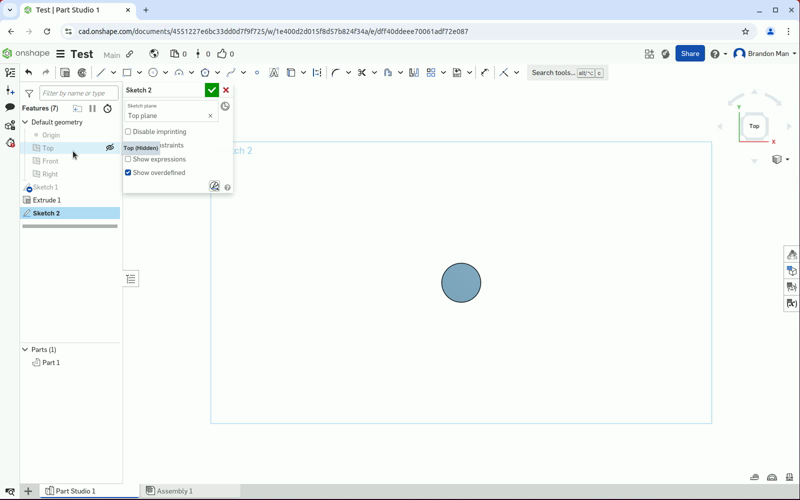
mouse_move(73, 352)
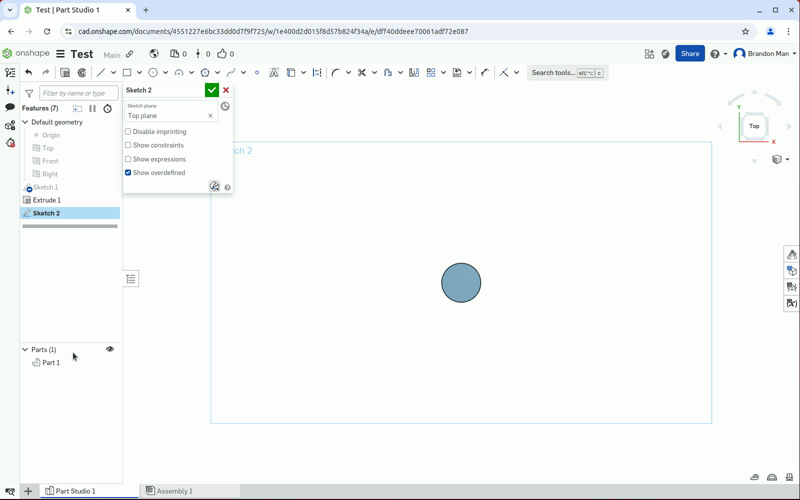
key(y)
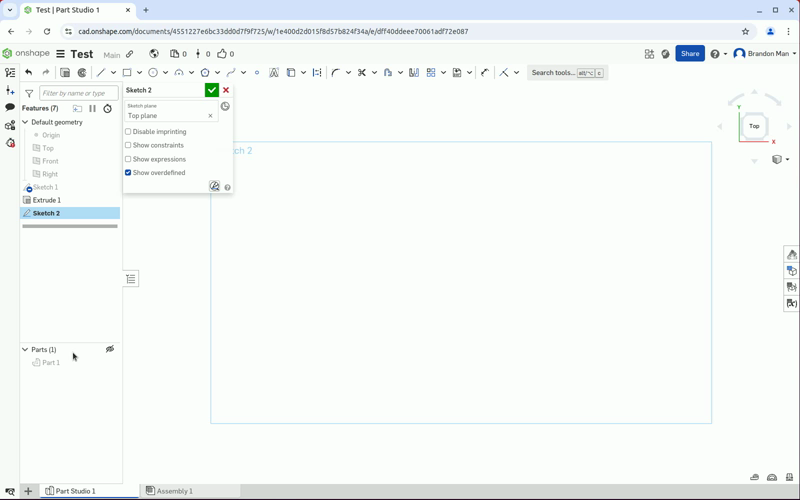
key(c)
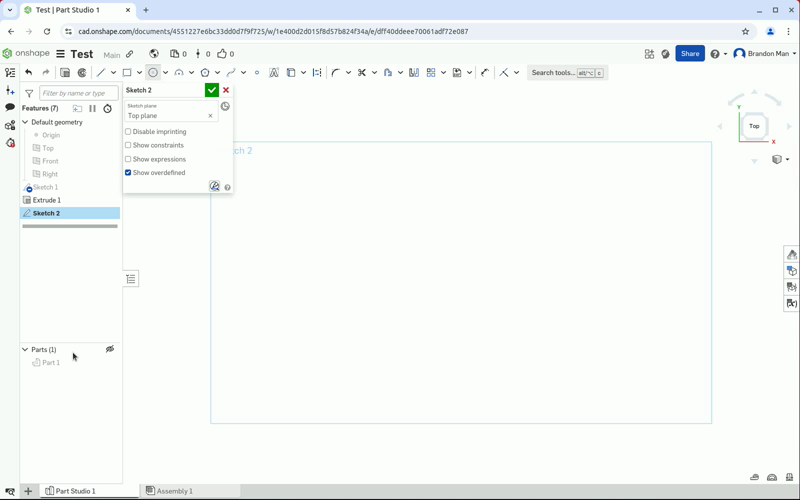
key_down(shift)
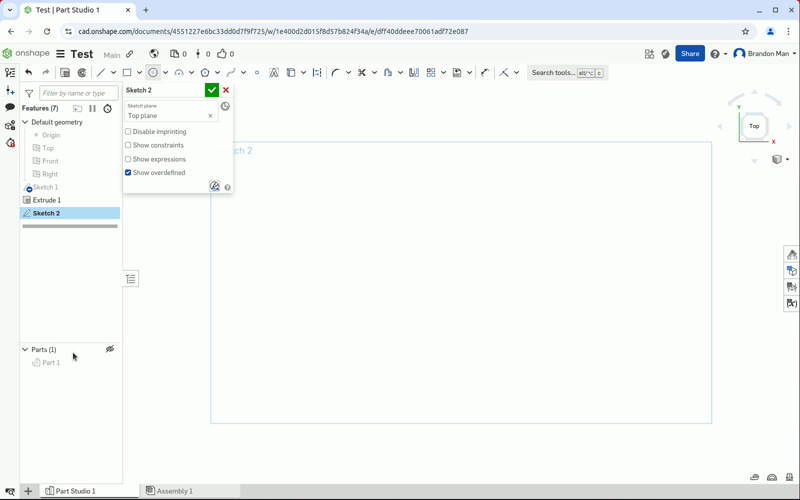
mouse_move(461, 282)
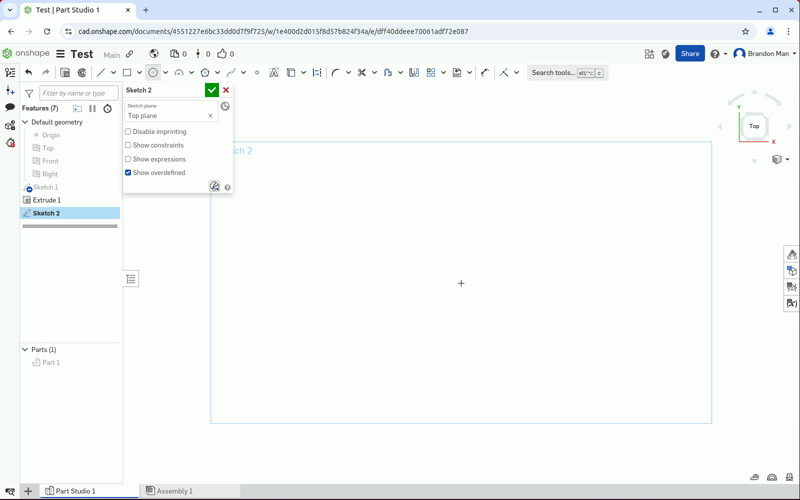
click(461, 282)
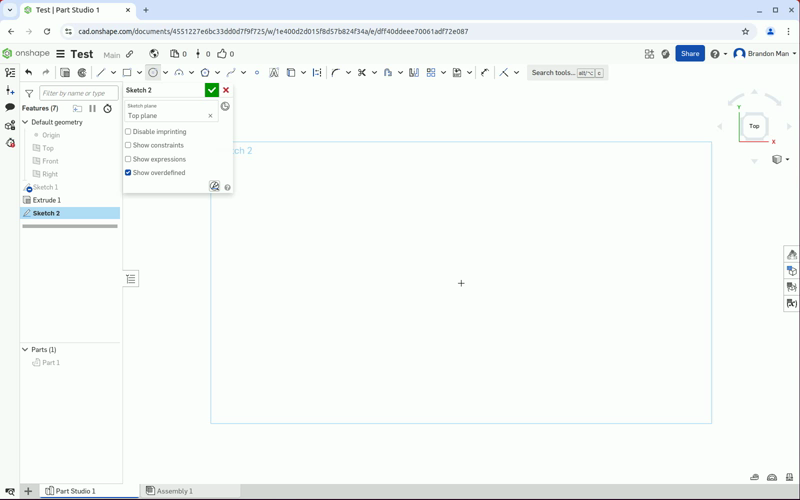
key_up(shift)
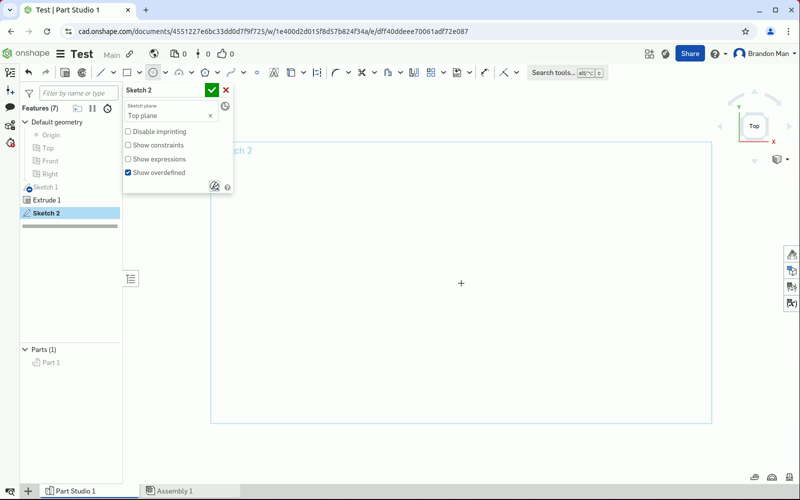
mouse_move(480, 282)
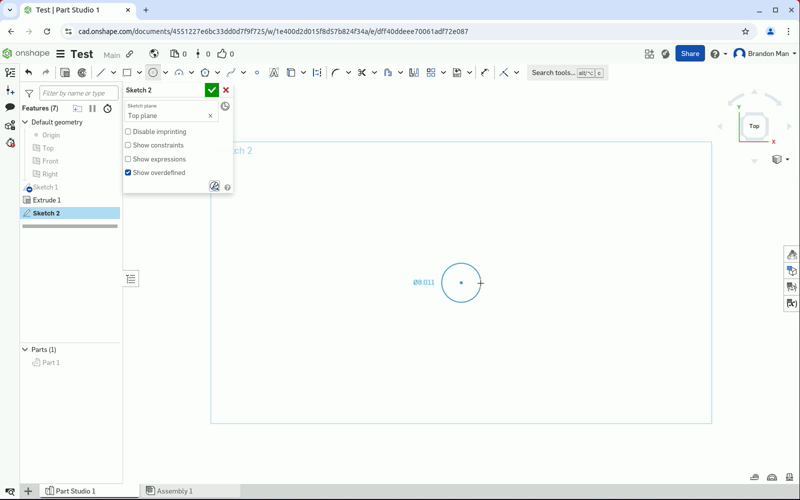
click(480, 282)
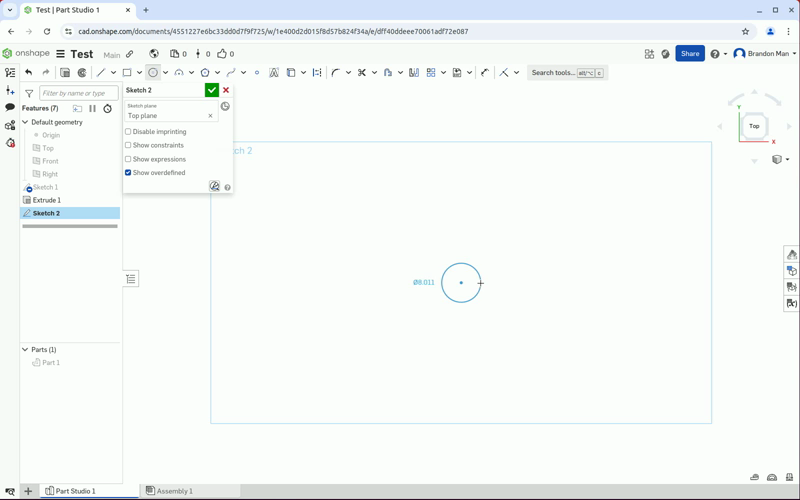
key(esc)
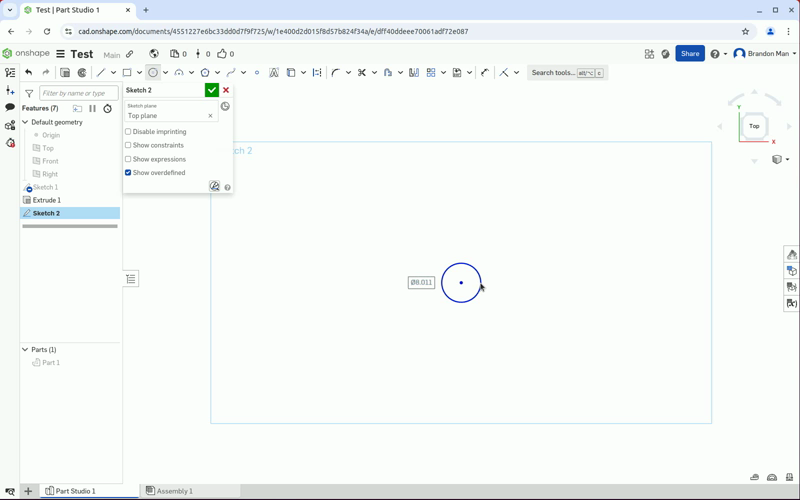
mouse_move(453, 279)
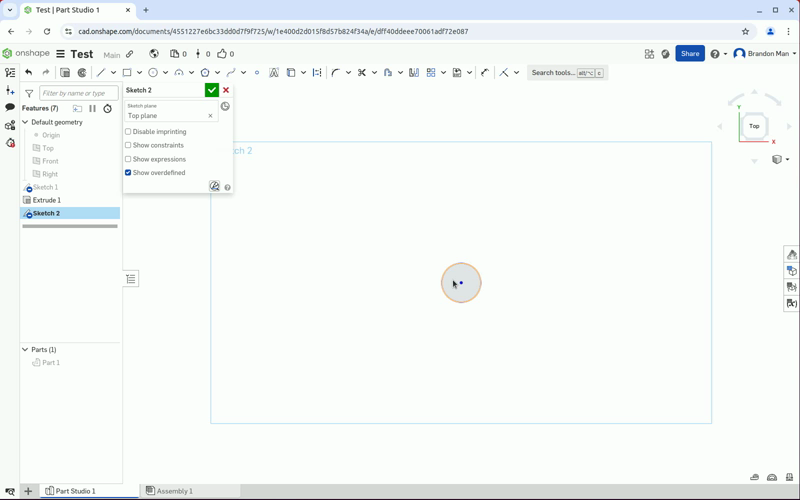
scroll(6)
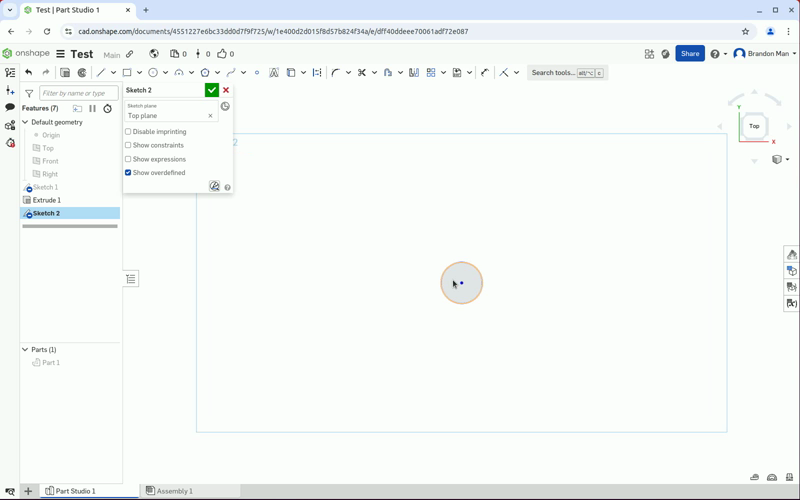
scroll(6)
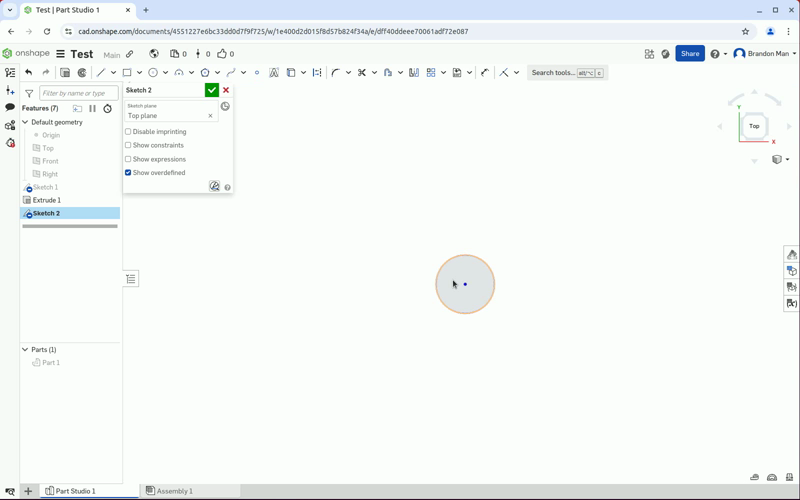
scroll(6)
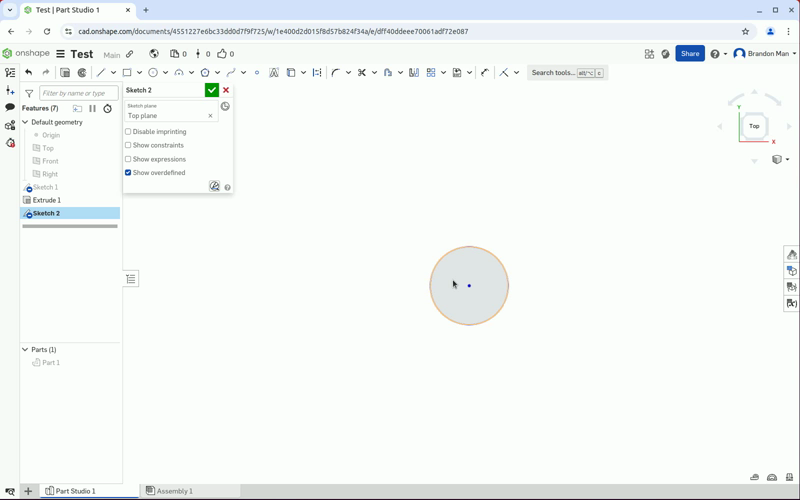
scroll(6)
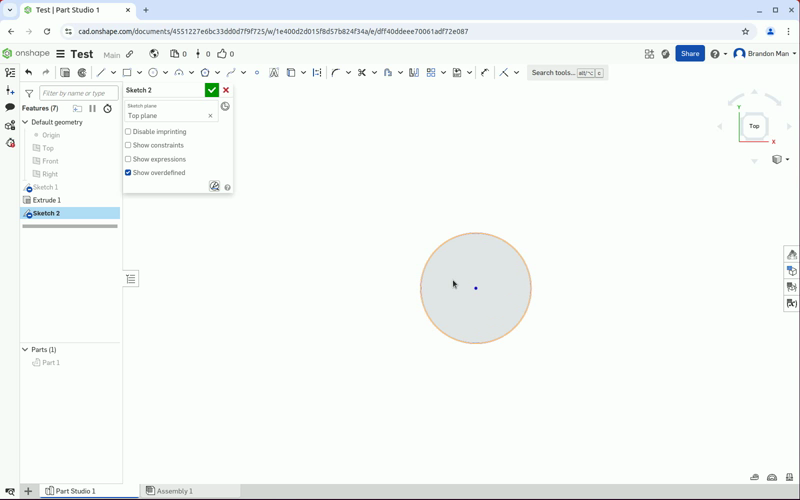
scroll(6)
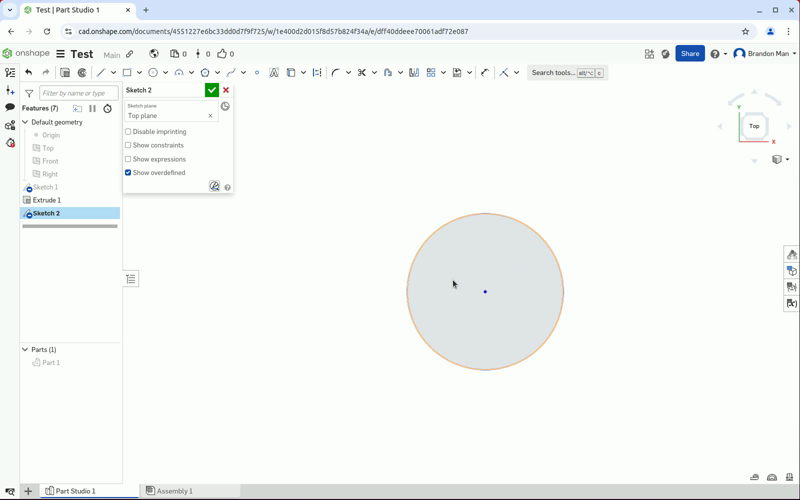
scroll(6)
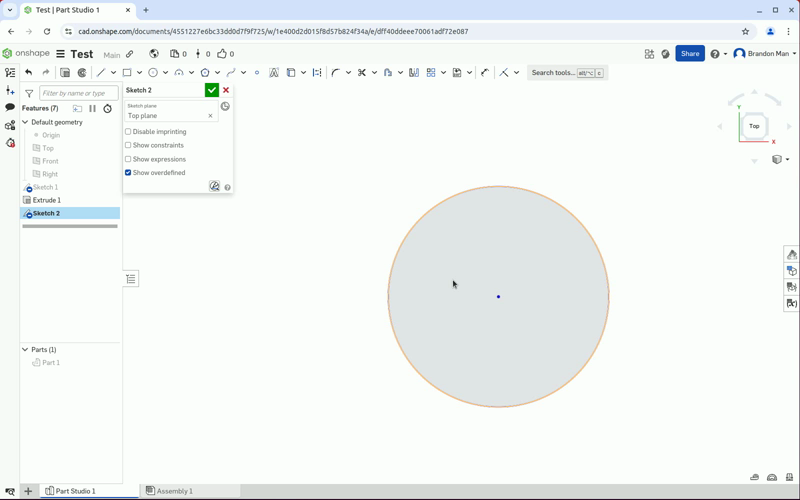
scroll(6)
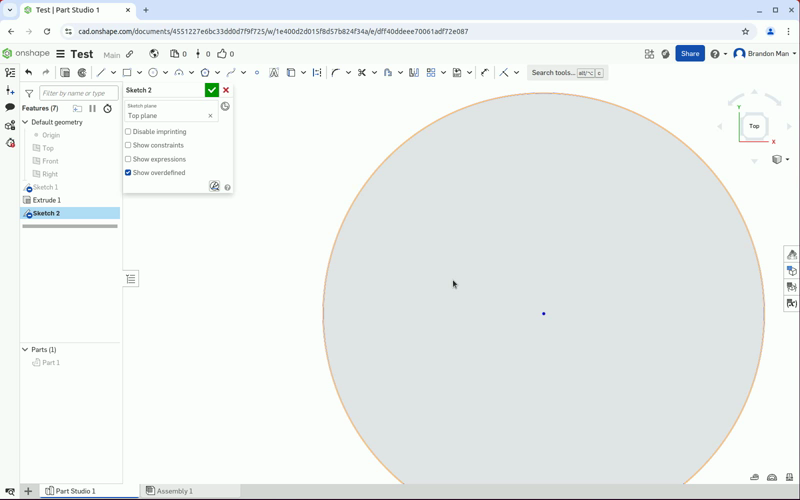
click(453, 279)
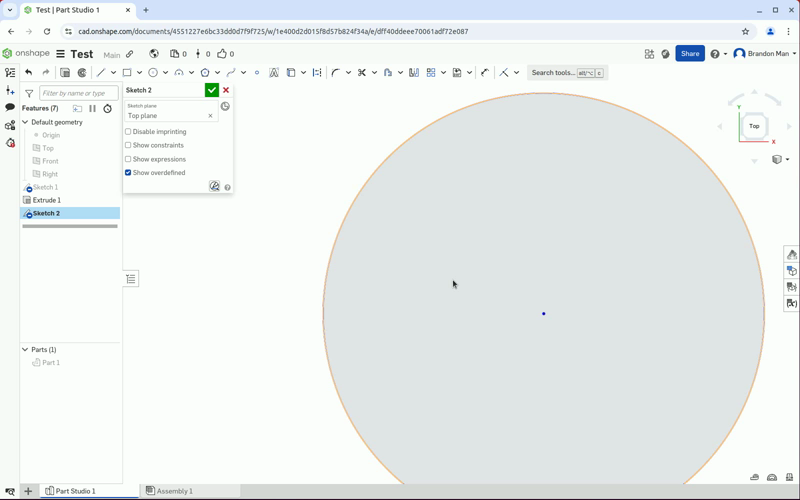
scroll(-6)
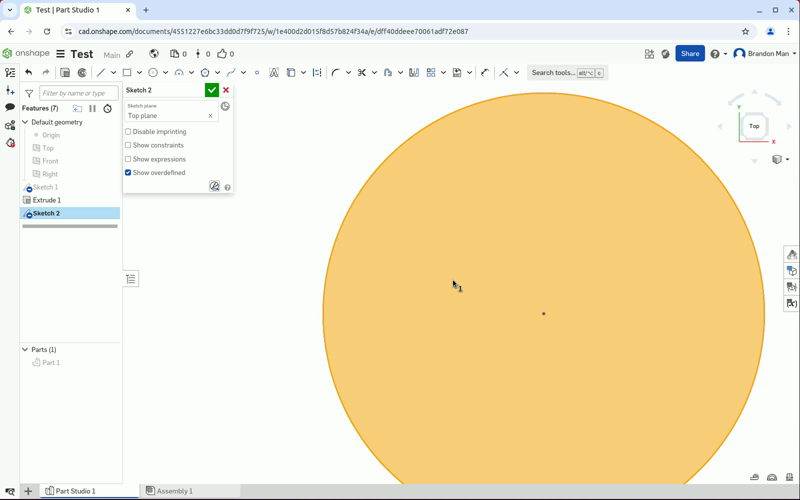
scroll(-6)
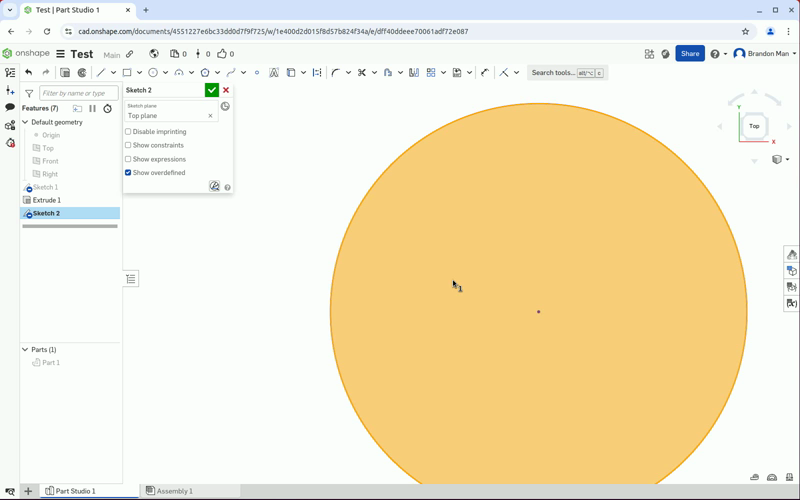
scroll(-6)
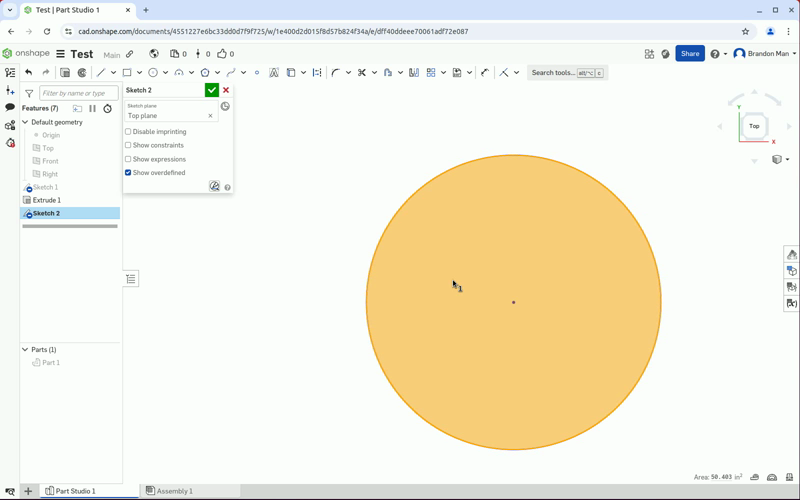
scroll(-6)
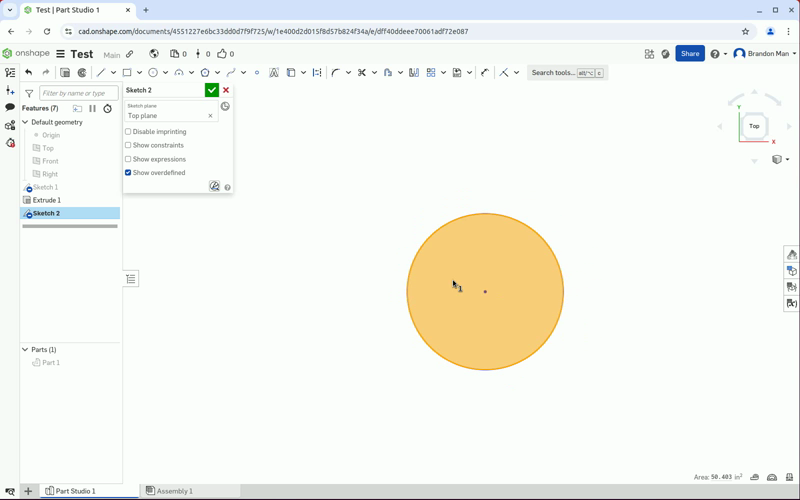
scroll(-6)
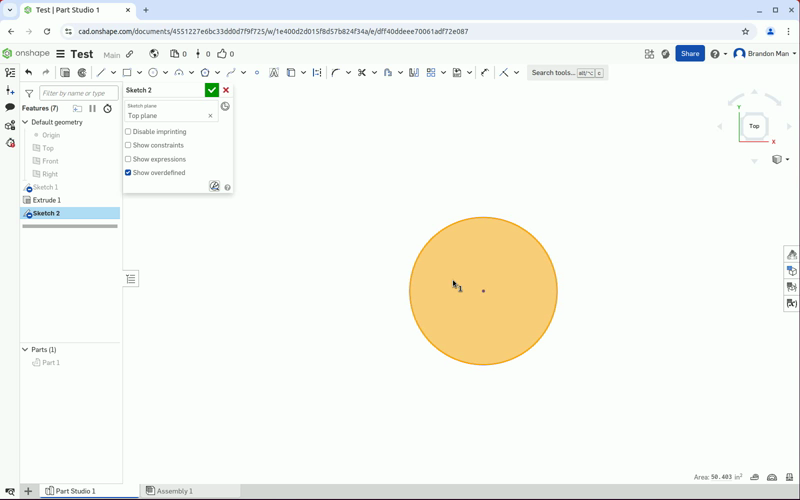
scroll(-6)
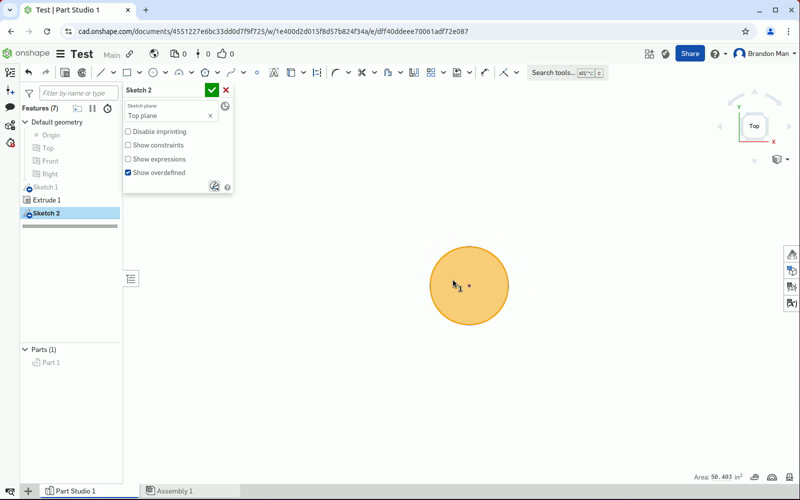
scroll(-6)
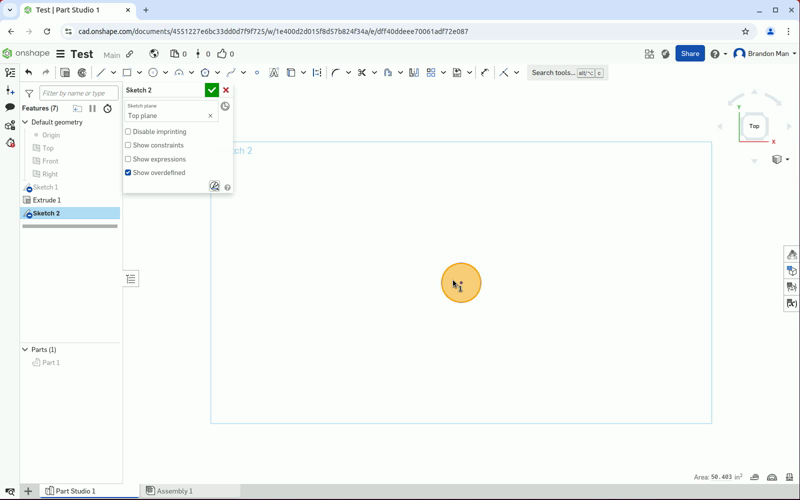
mouse_move(73, 352)
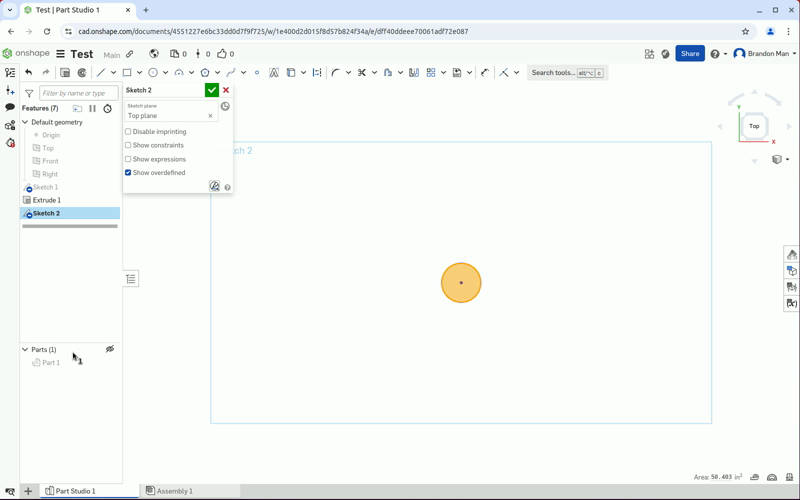
key(shift+y)
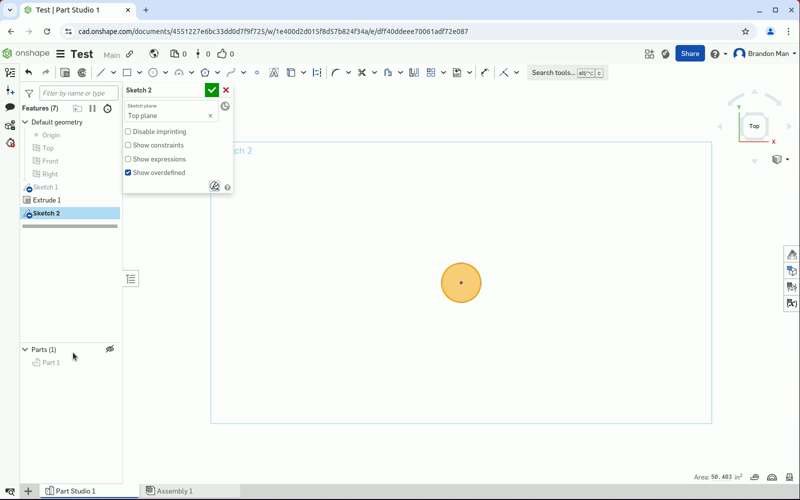
key(shift+e)
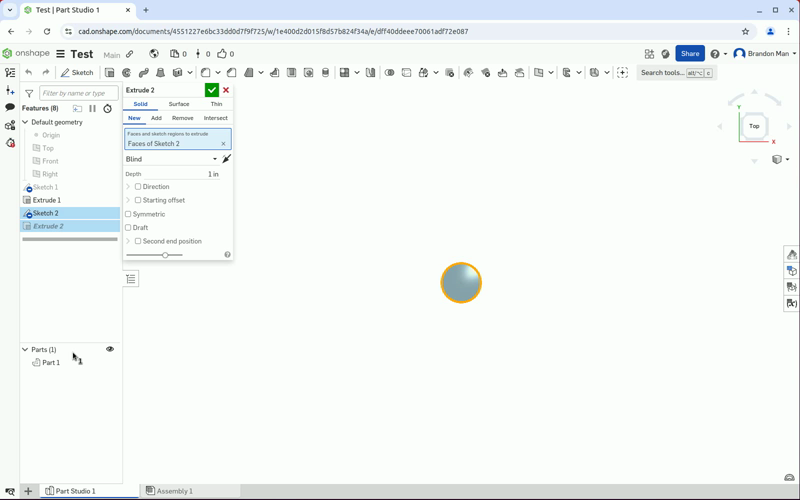
mouse_move(143, 106)
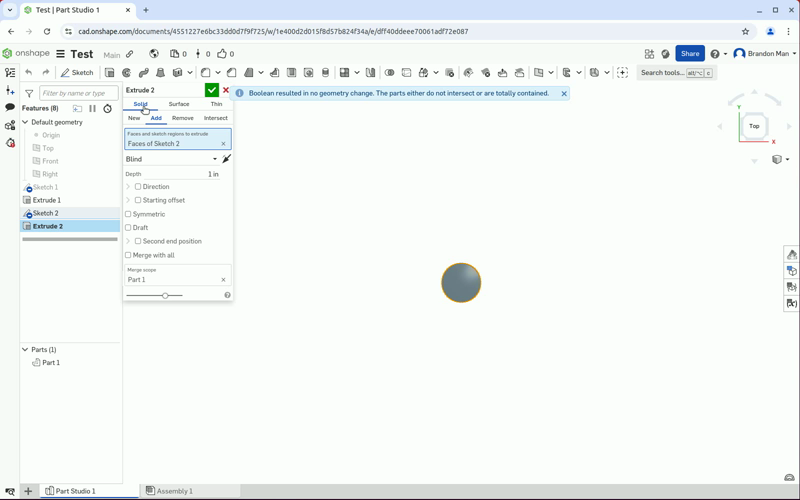
click(143, 106)
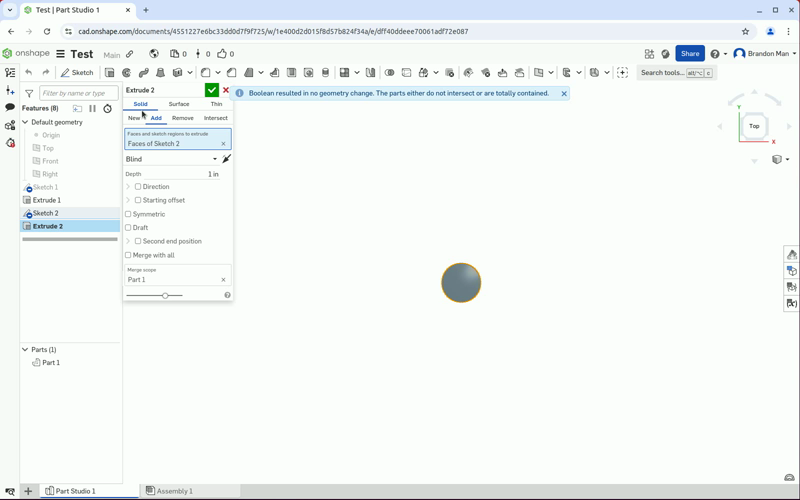
mouse_move(137, 120)
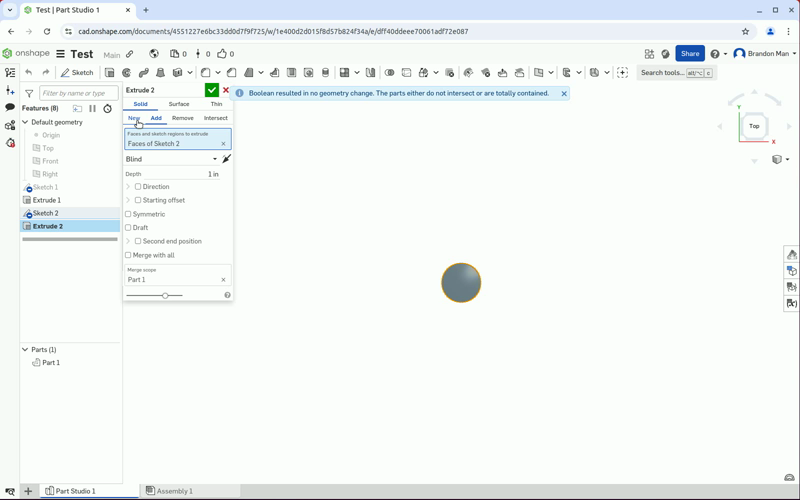
click(137, 120)
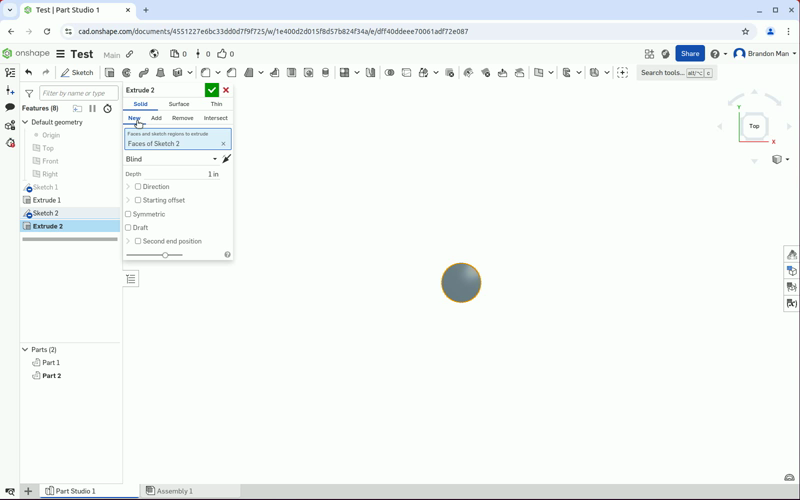
key(tab, 4)
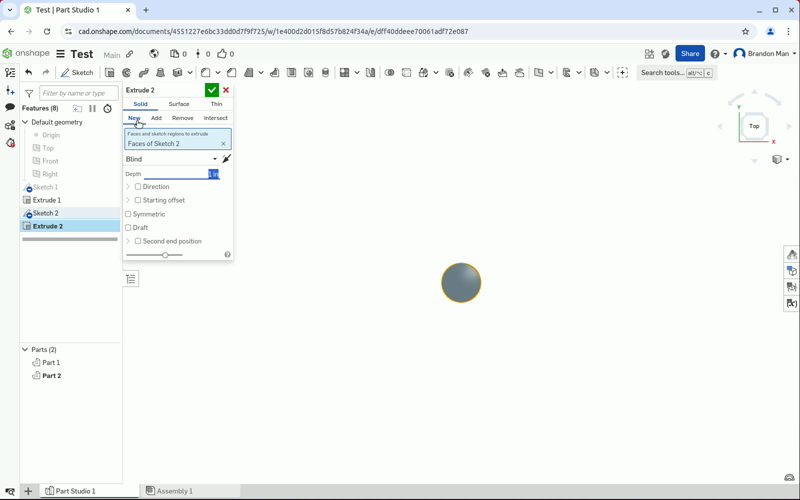
text(23.108)
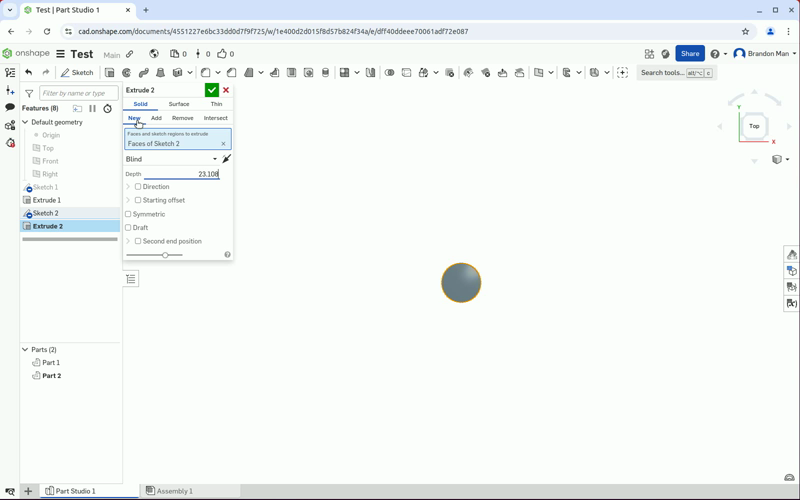
key(enter)
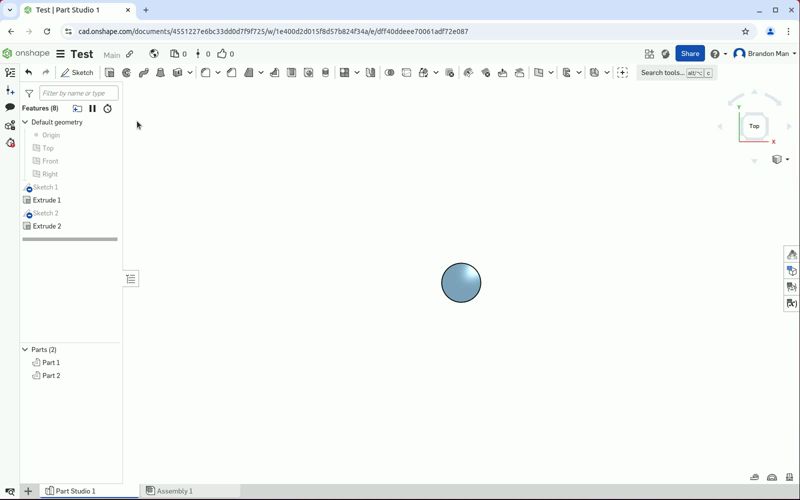
key(shift+h)
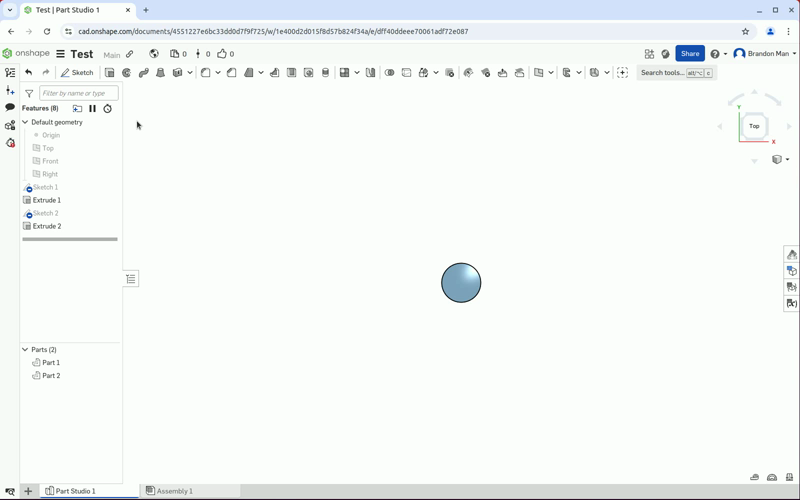
key(shift+h)
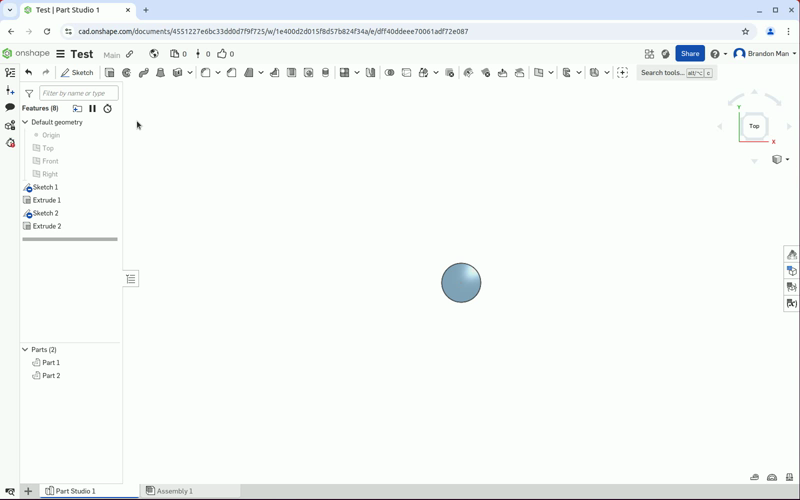
key(shift+7)
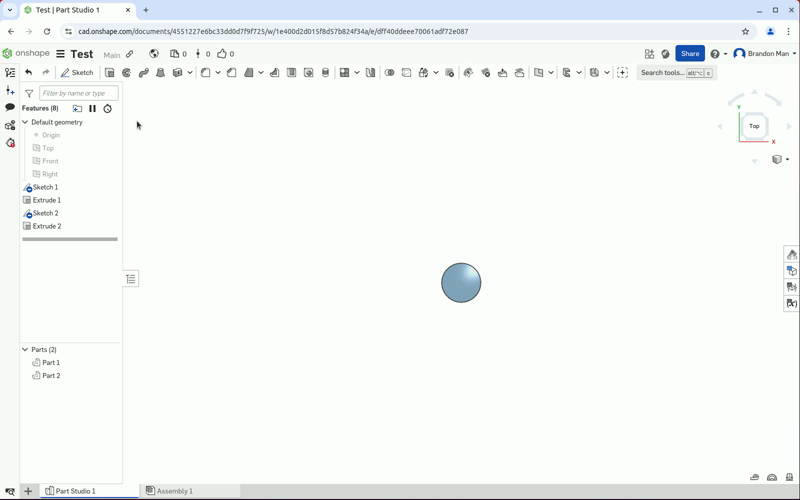
key(up, 3)
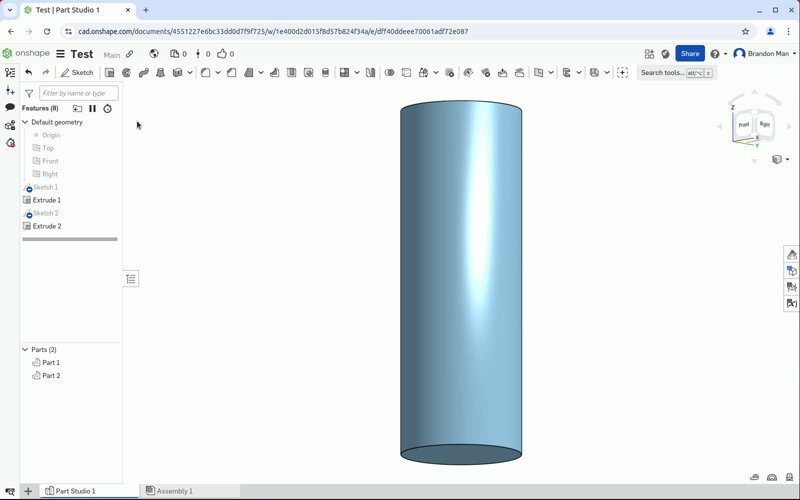
key(left, 3)
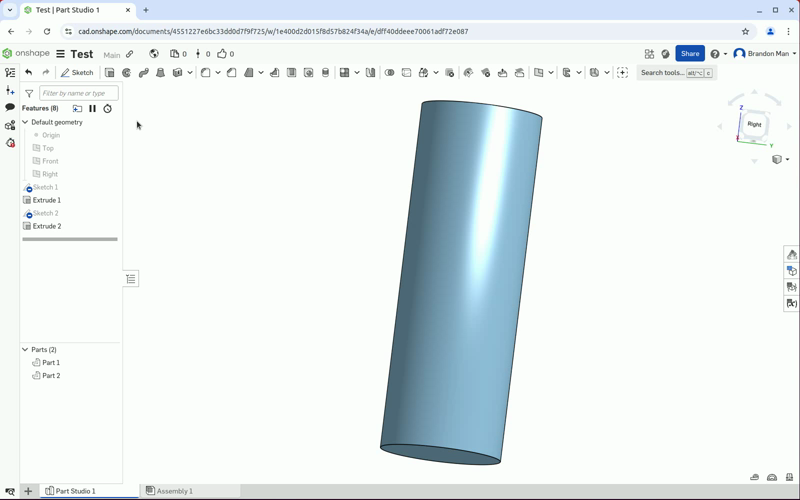
key(right, 3)
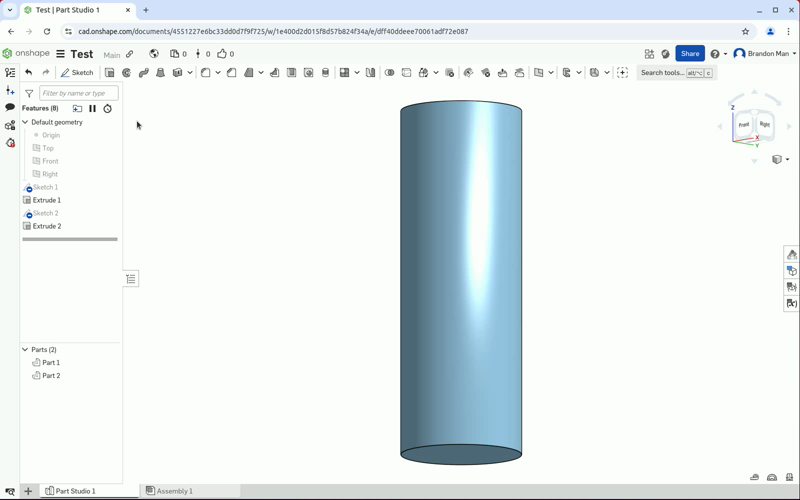
key(down, 3)
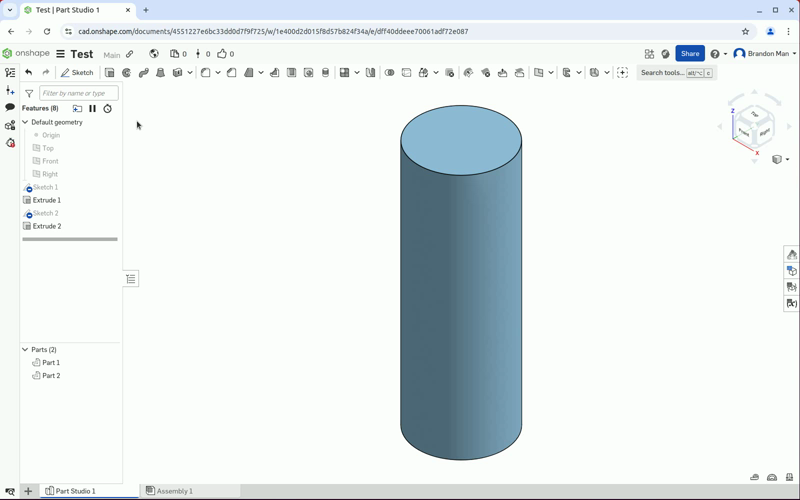
mouse_move(73, 189)
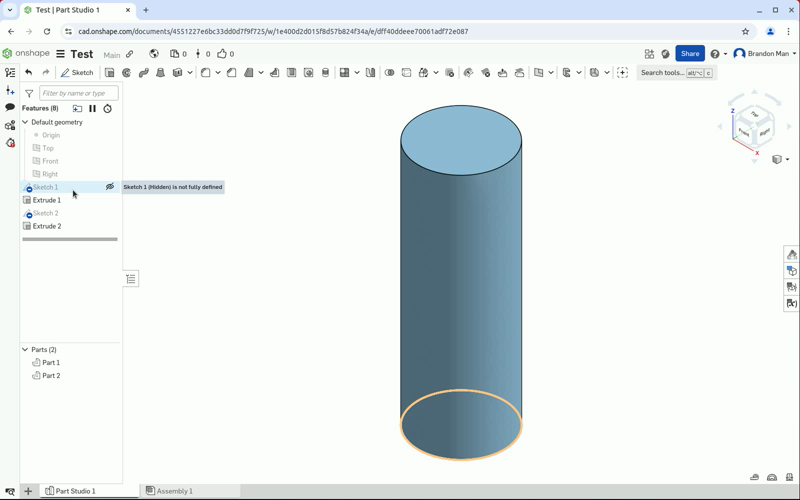
click(73, 189)